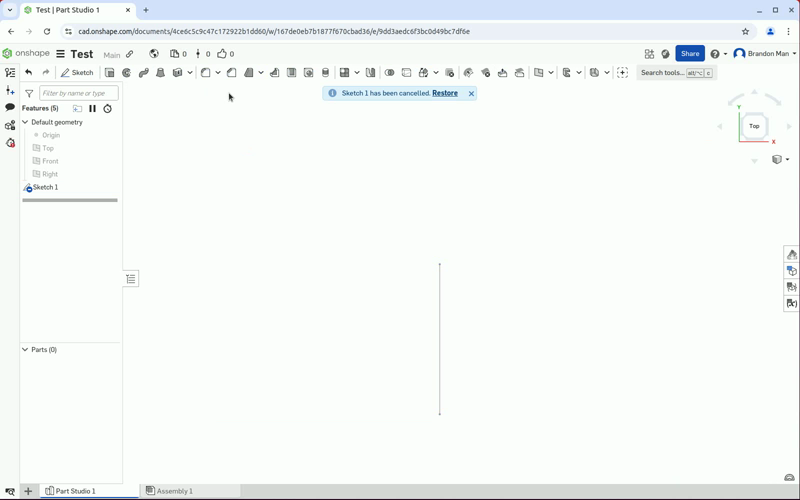
key(shift+h)
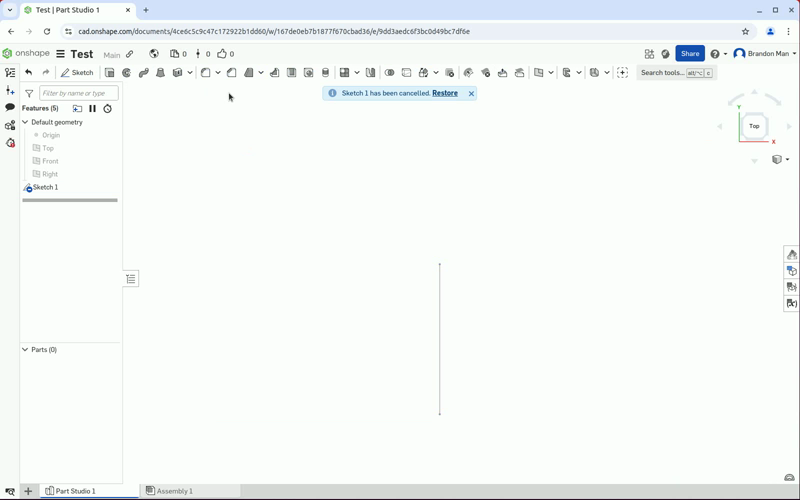
key(shift+s)
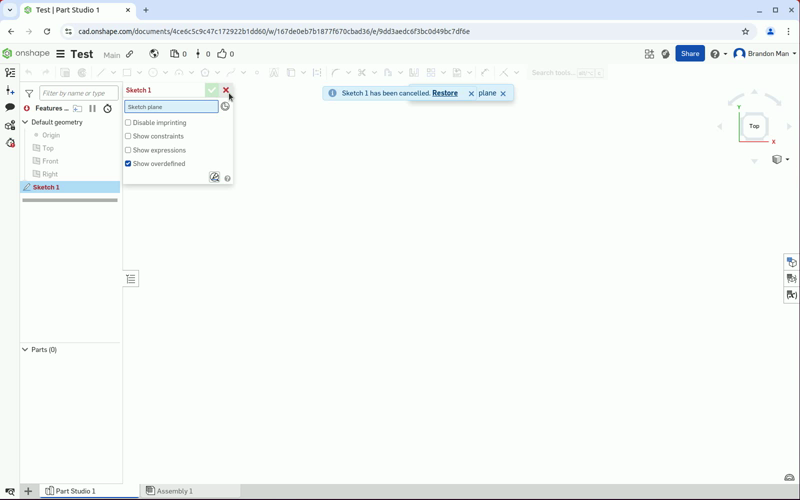
mouse_move(73, 150)
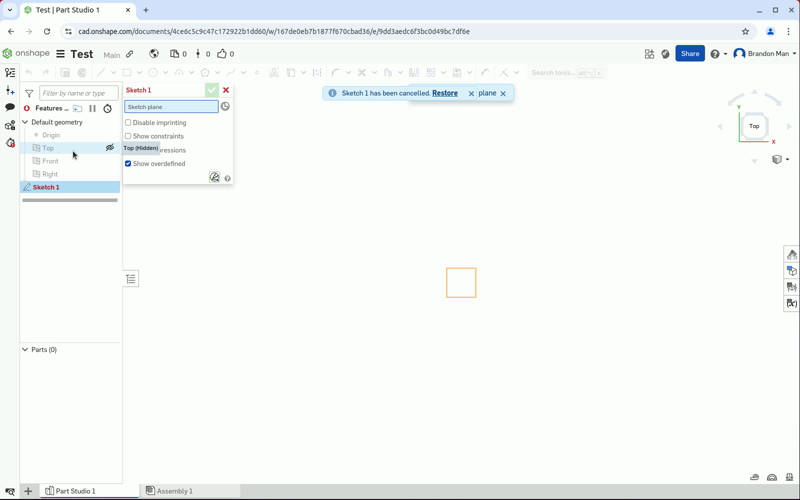
click(73, 150)
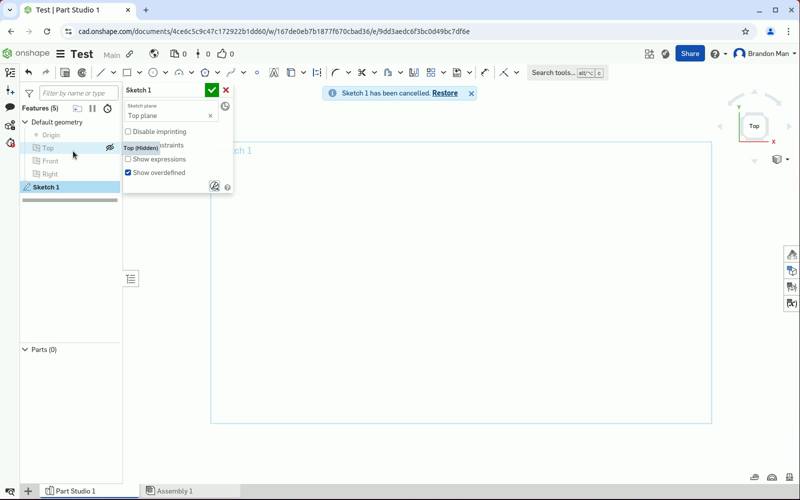
mouse_move(73, 352)
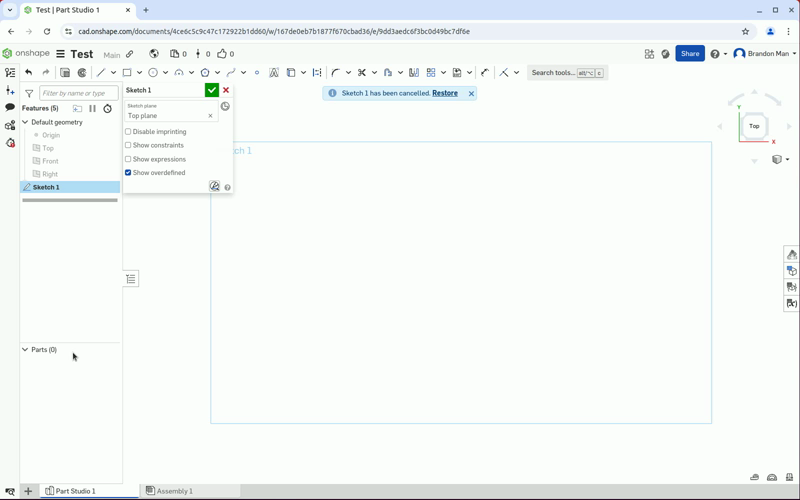
key(y)
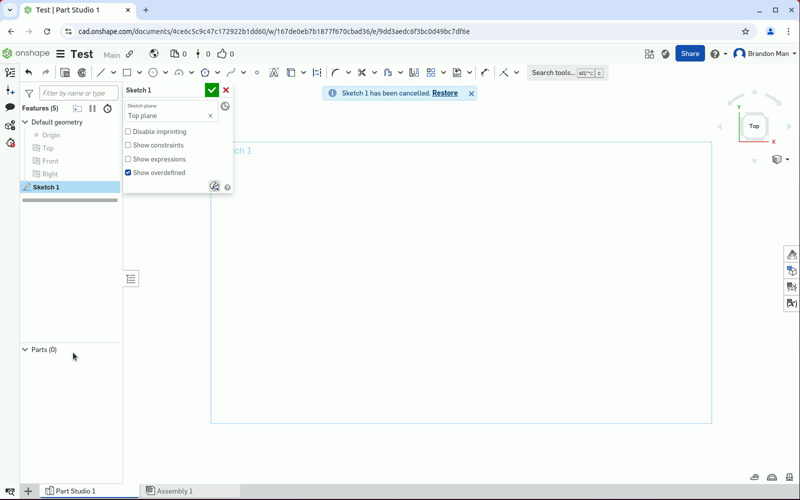
key(l)
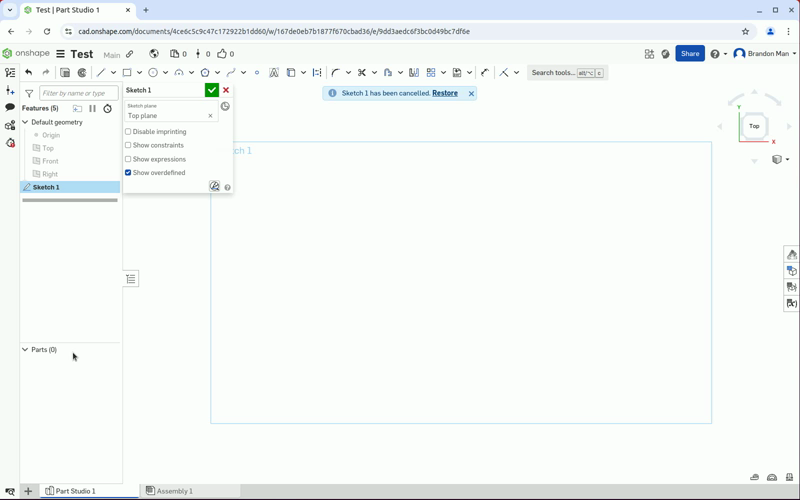
key_down(shift)
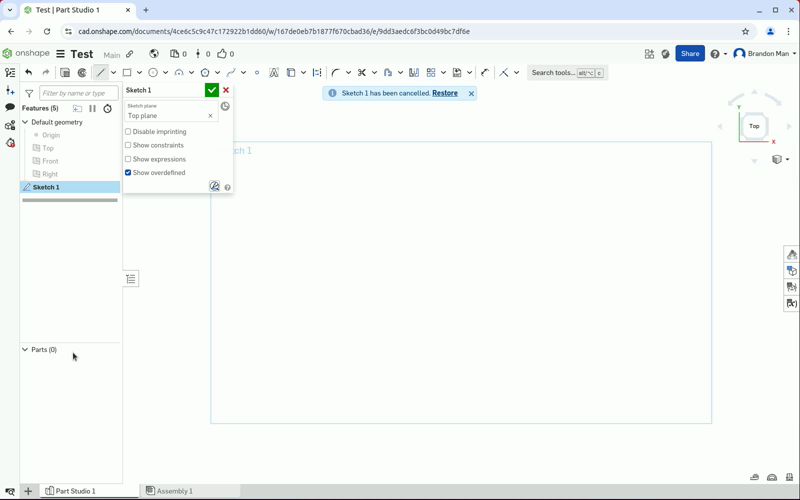
mouse_move(401, 361)
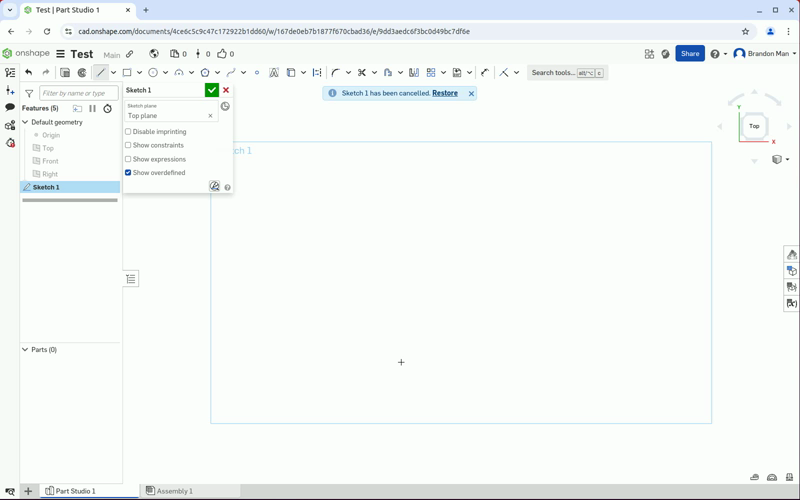
click(401, 361)
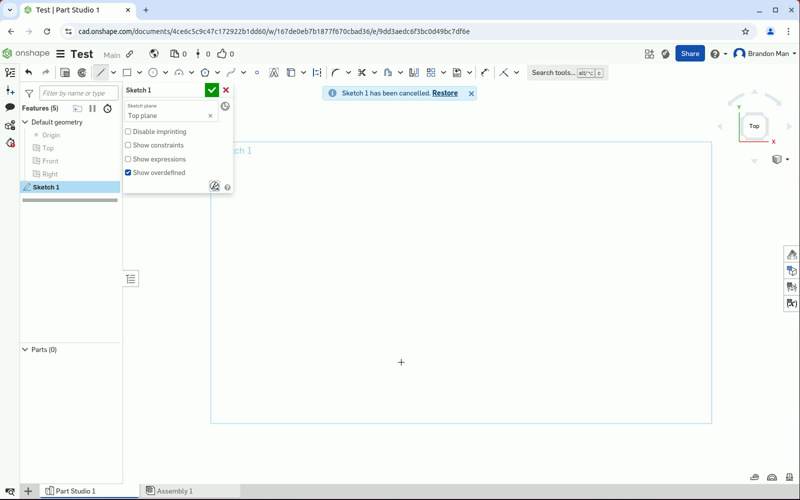
key_up(shift)
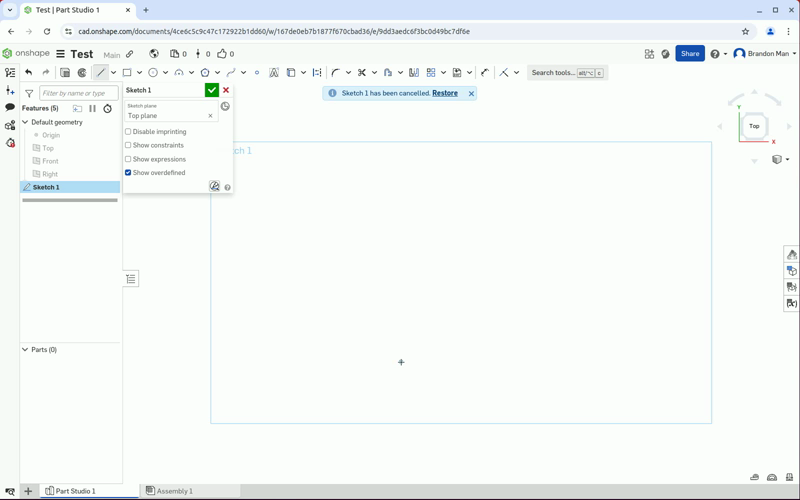
key_down(shift)
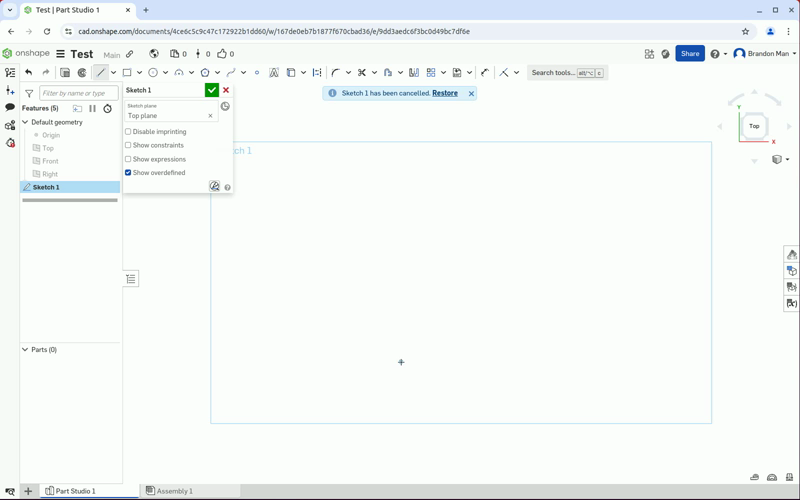
mouse_move(475, 361)
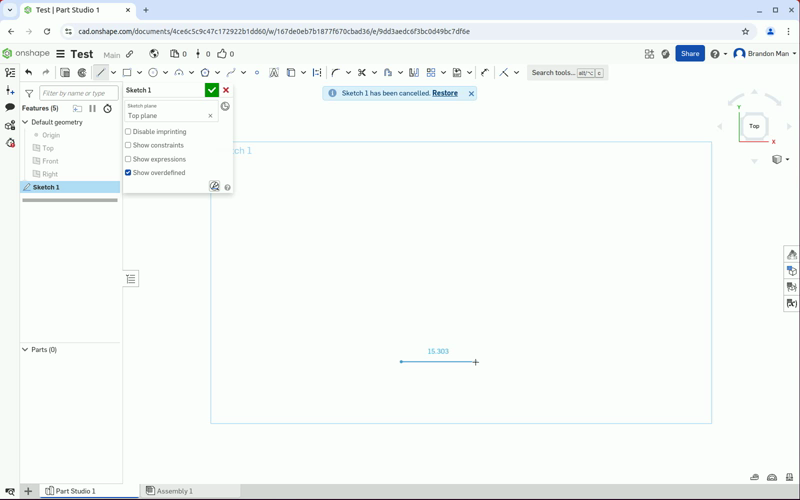
click(475, 361)
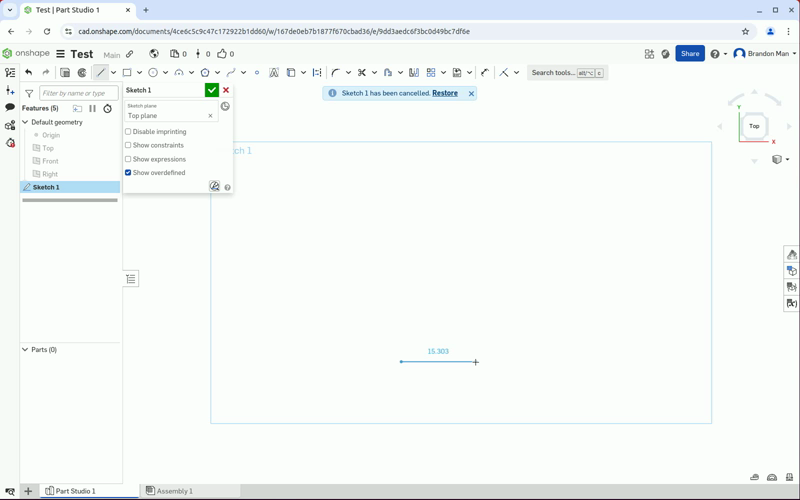
key_up(shift)
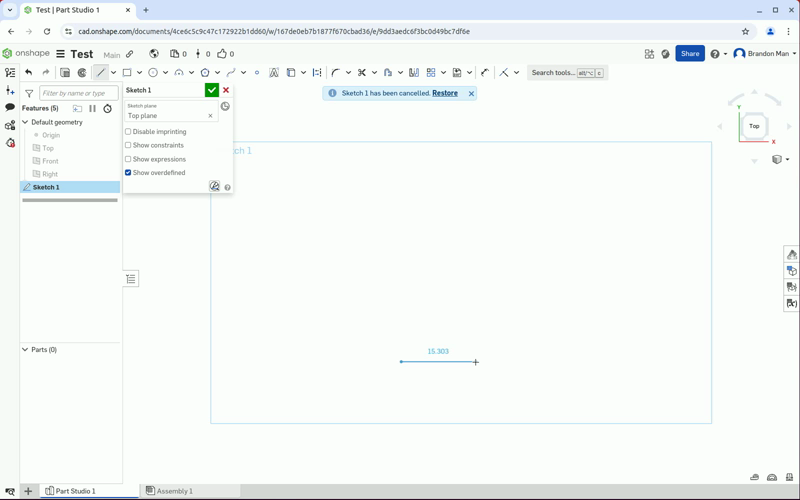
key_down(shift)
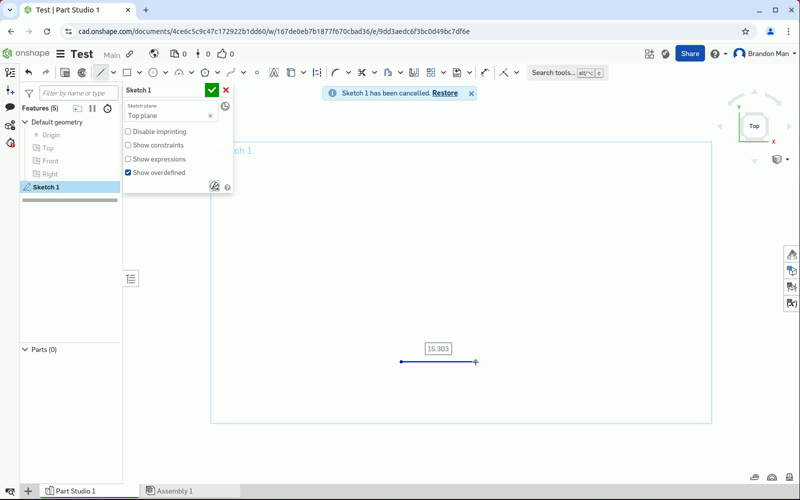
mouse_move(505, 361)
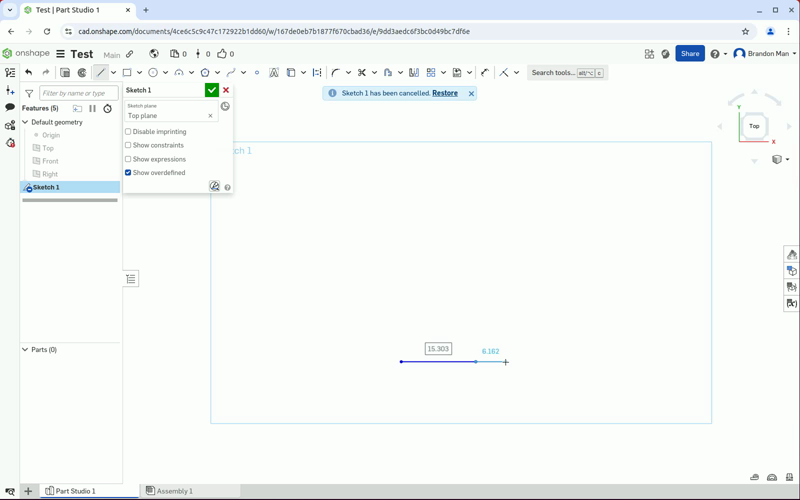
mouse_move(475, 323)
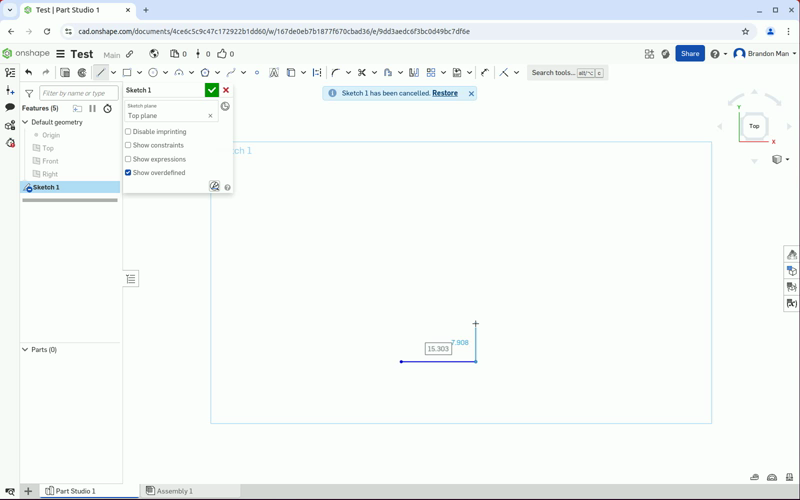
click(475, 323)
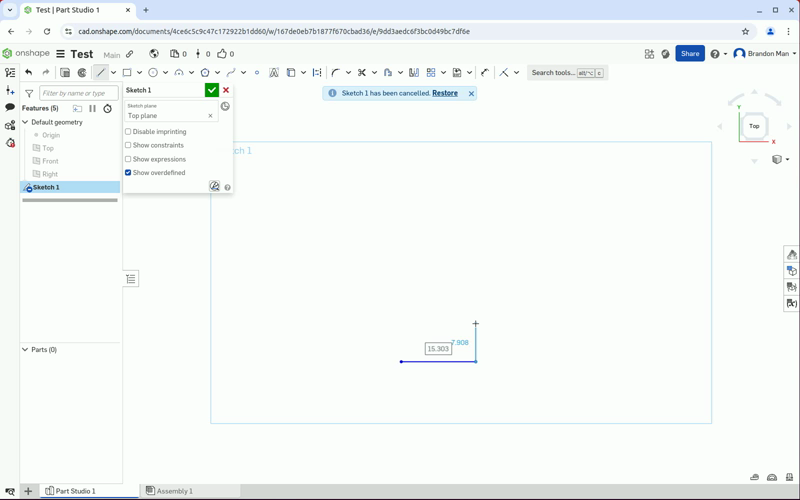
key_up(shift)
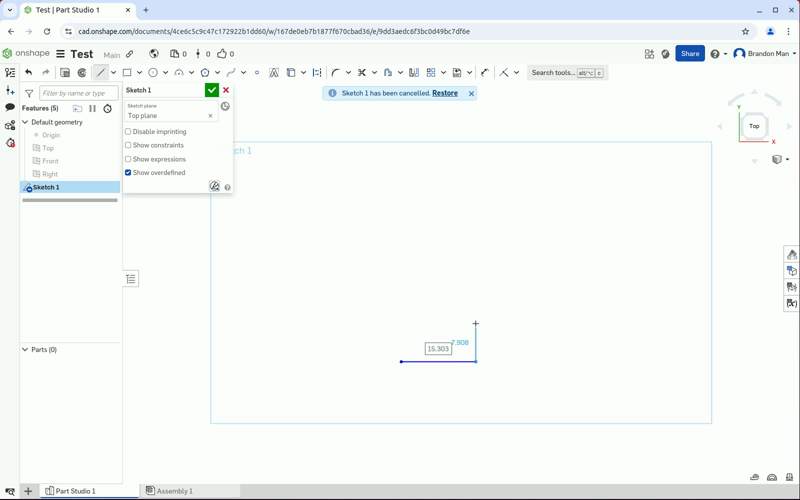
key_down(shift)
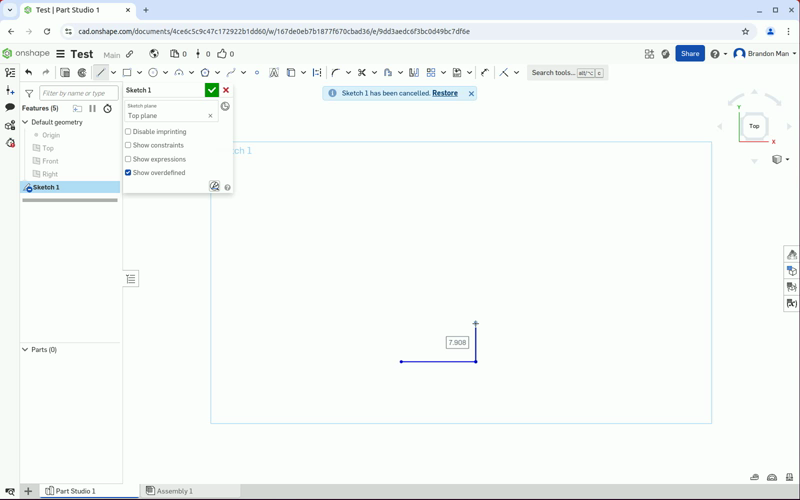
mouse_move(505, 323)
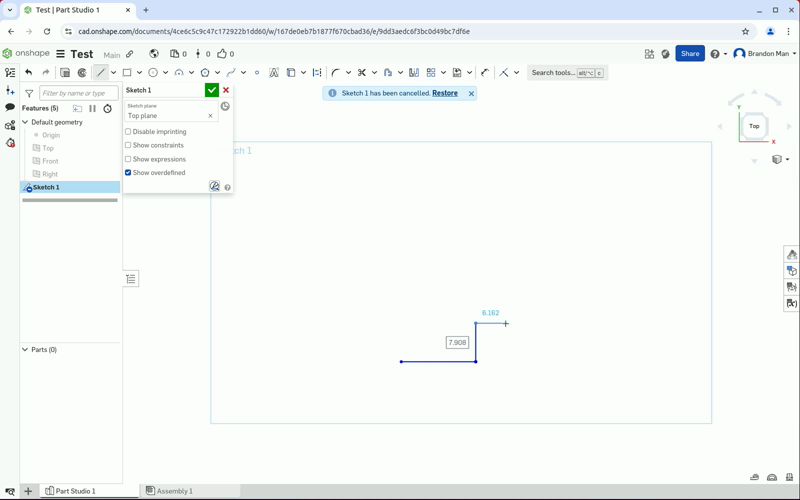
mouse_move(438, 323)
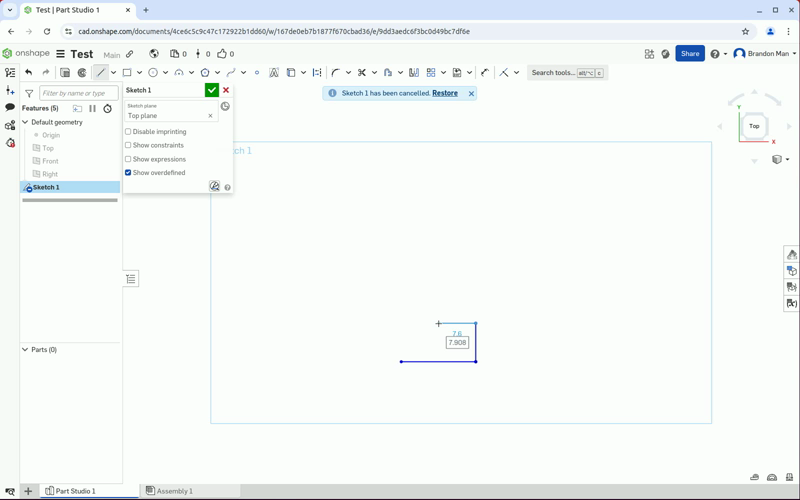
click(438, 323)
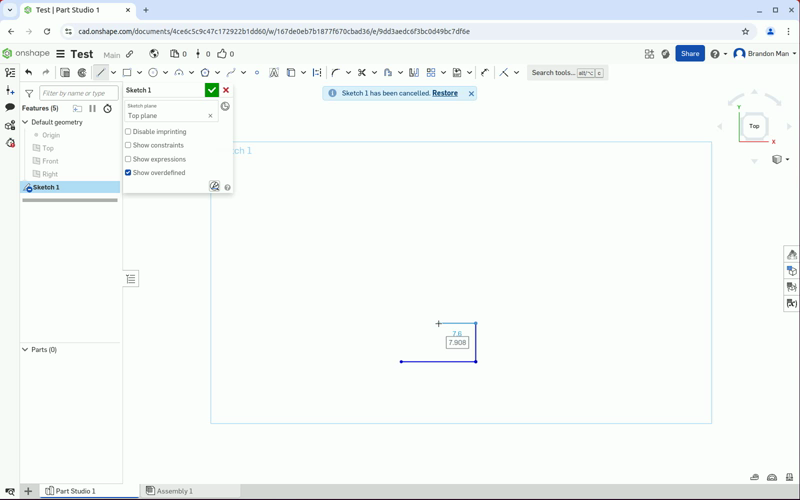
key_up(shift)
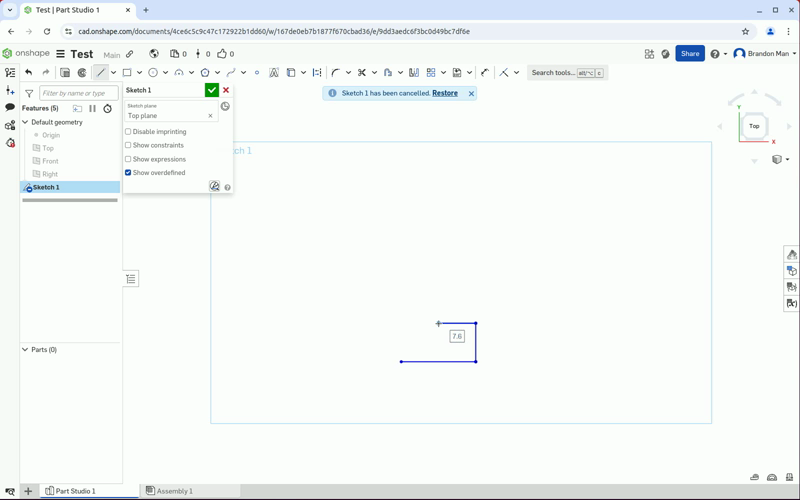
key_down(shift)
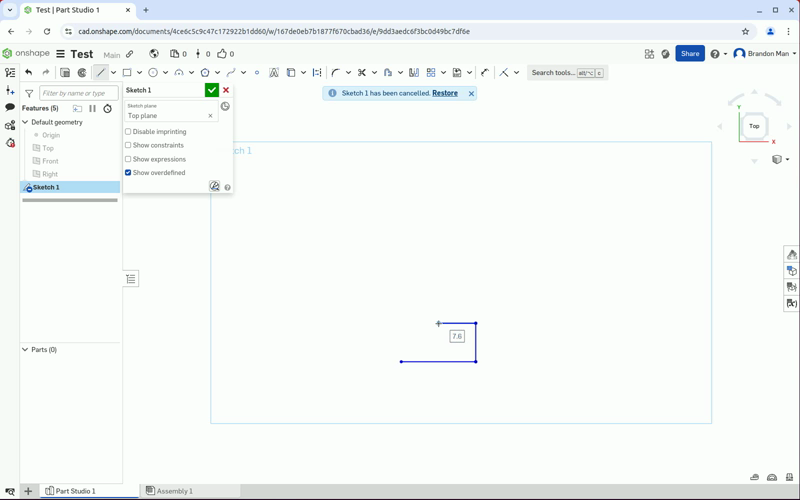
mouse_move(438, 249)
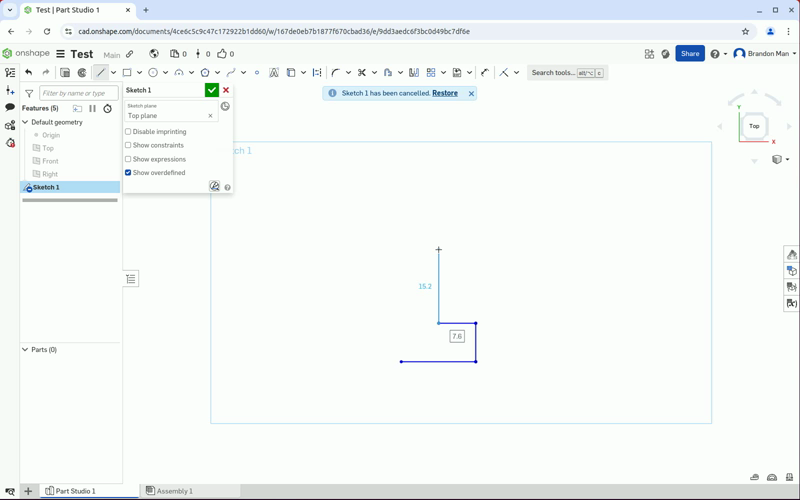
click(438, 249)
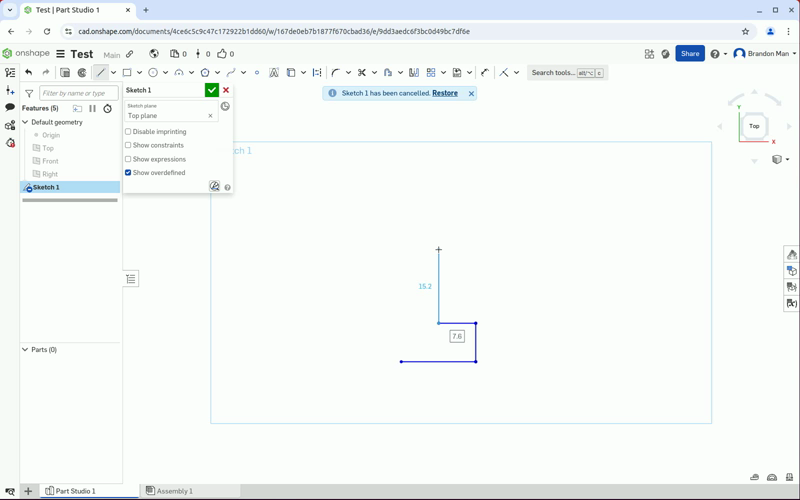
key_up(shift)
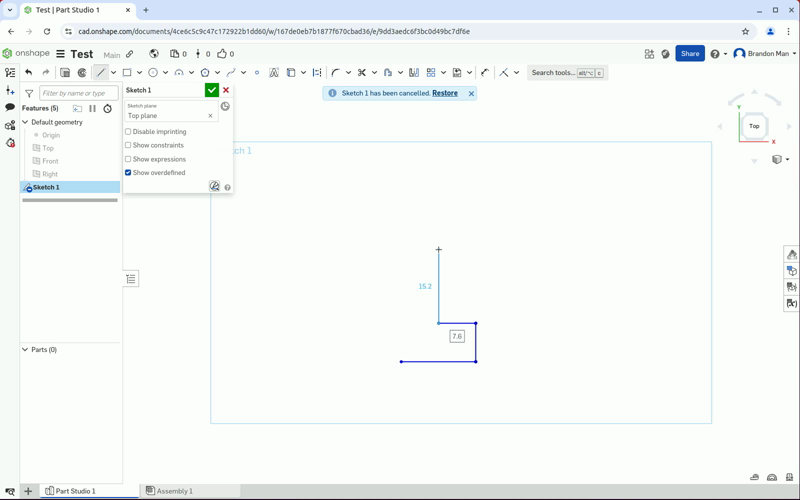
key_down(shift)
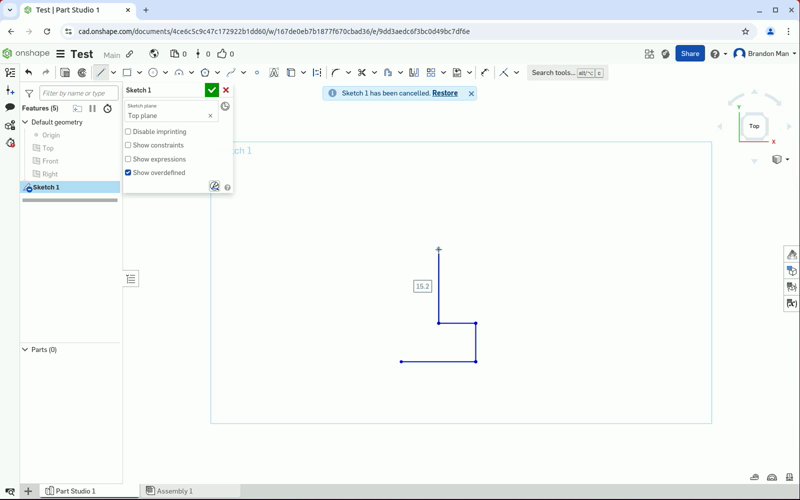
mouse_move(468, 249)
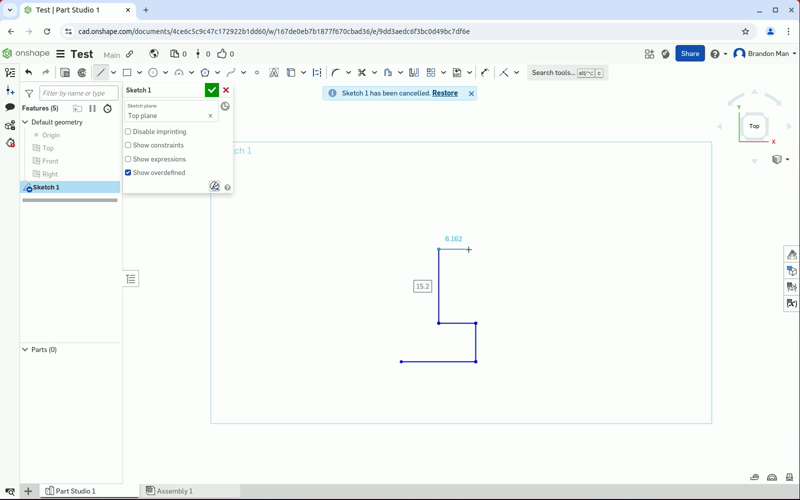
mouse_move(401, 249)
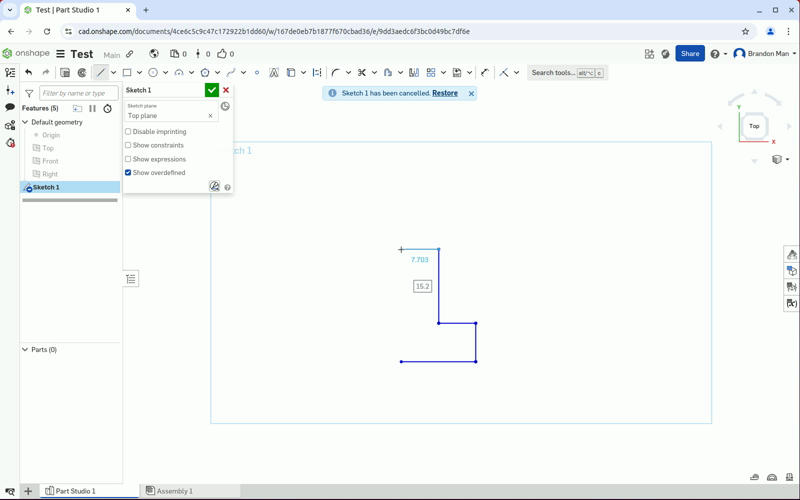
click(401, 249)
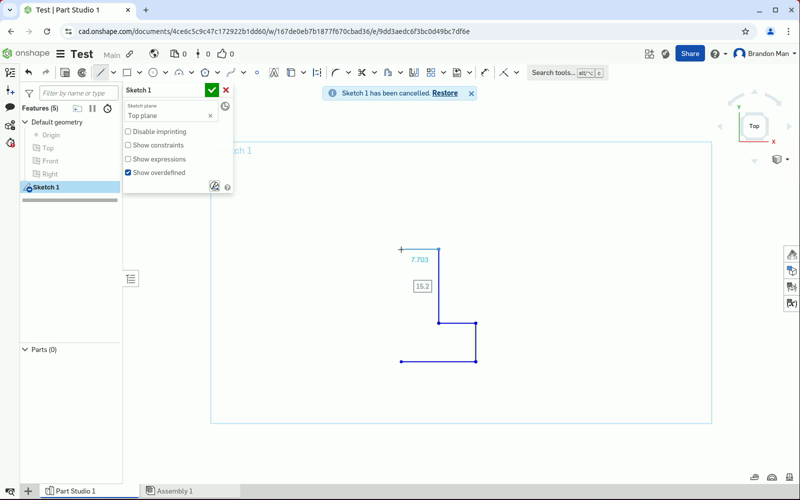
key_up(shift)
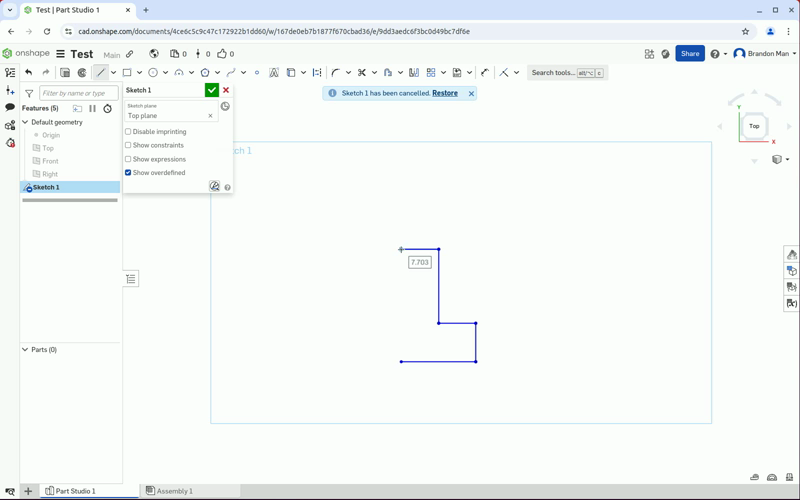
key_down(shift)
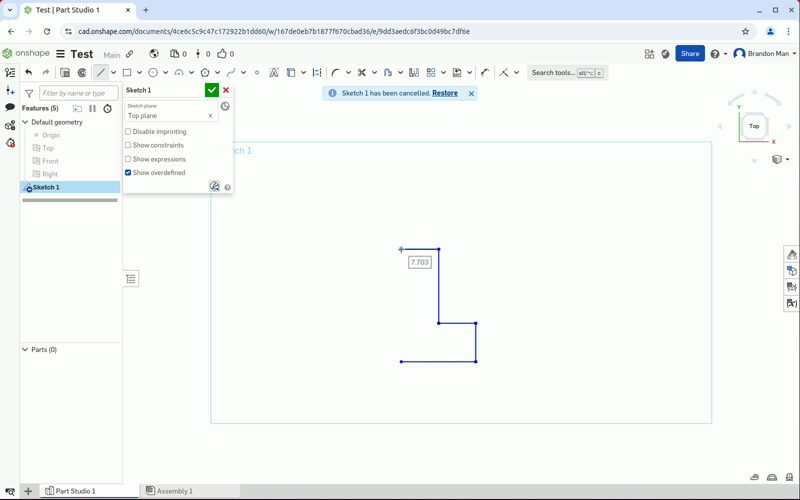
mouse_move(401, 361)
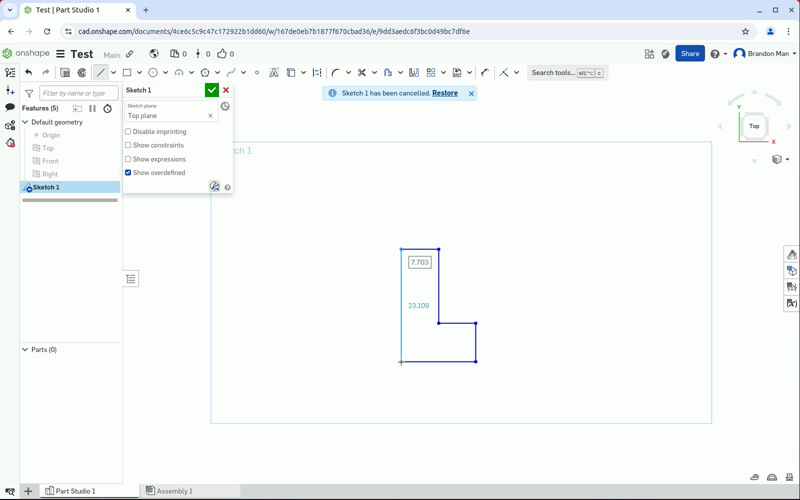
key_up(shift)
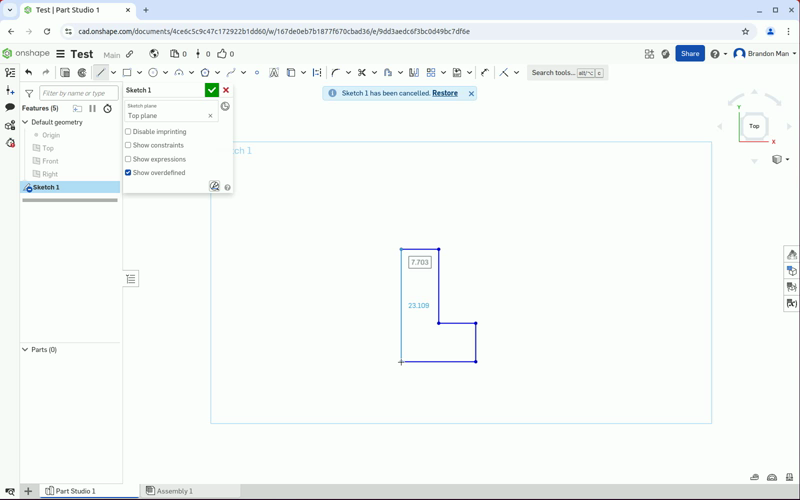
click(401, 361)
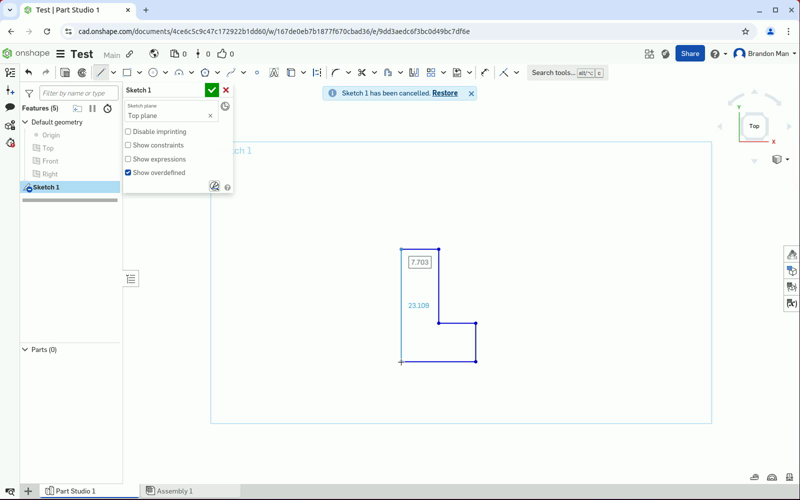
key(esc)
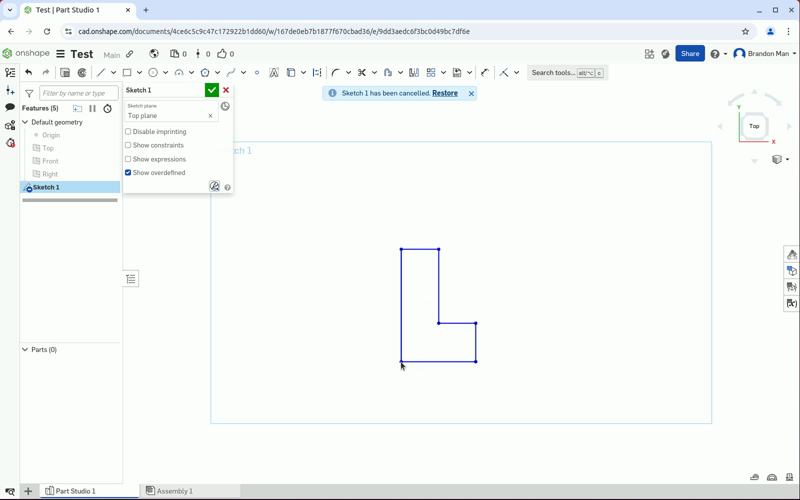
mouse_move(469, 349)
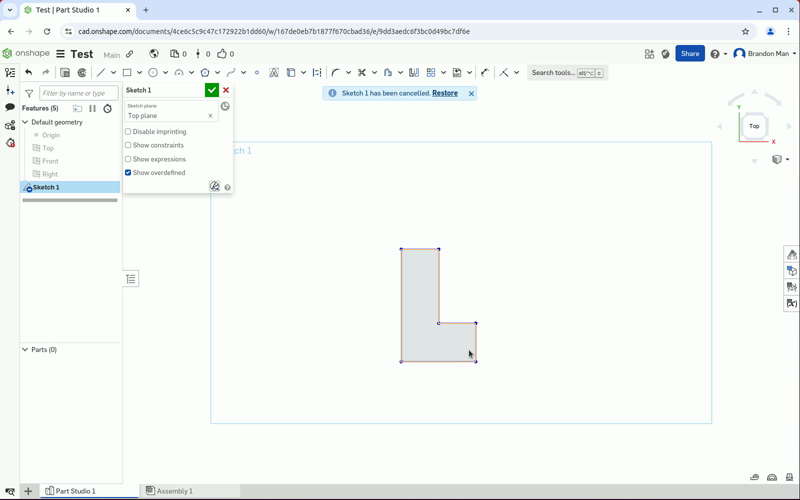
click(469, 349)
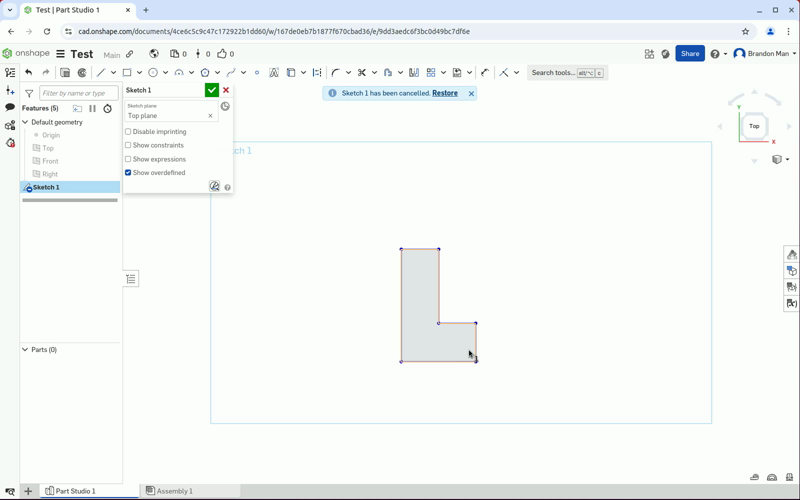
mouse_move(73, 352)
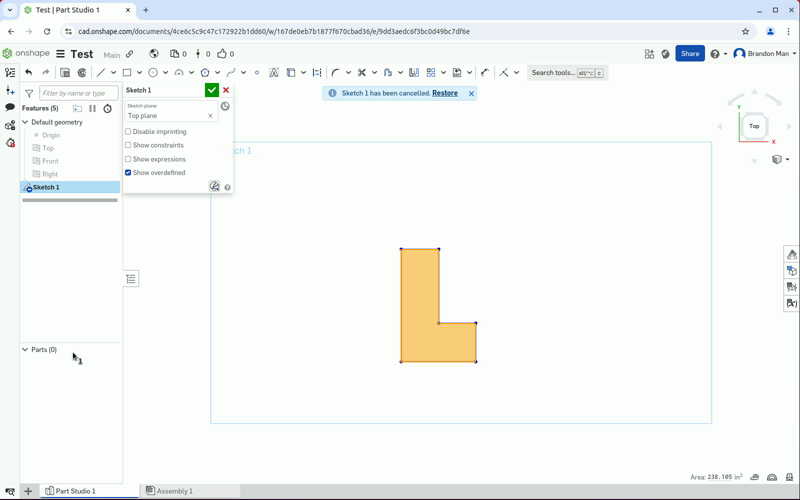
key(shift+y)
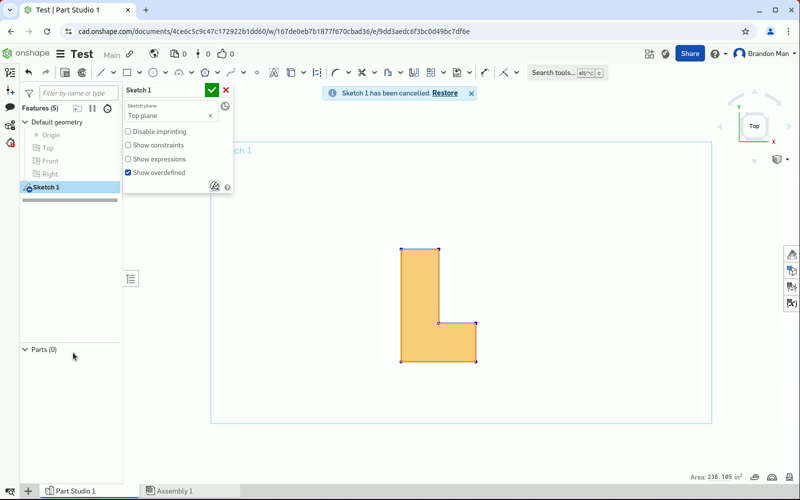
key(shift+e)
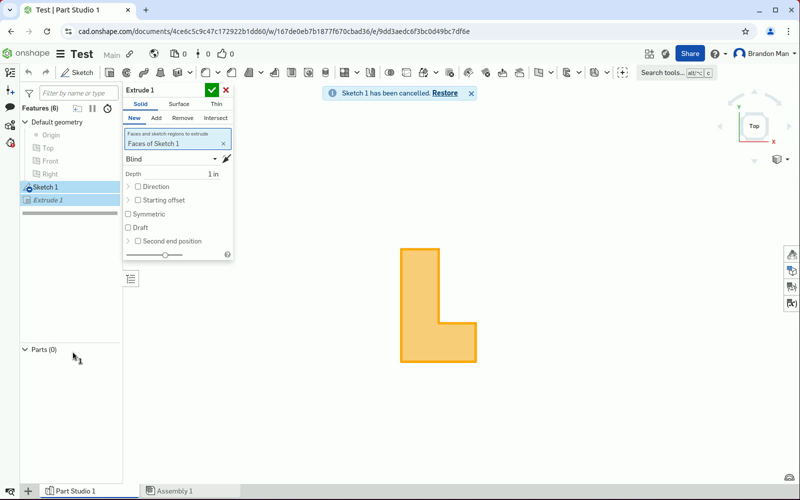
mouse_move(143, 106)
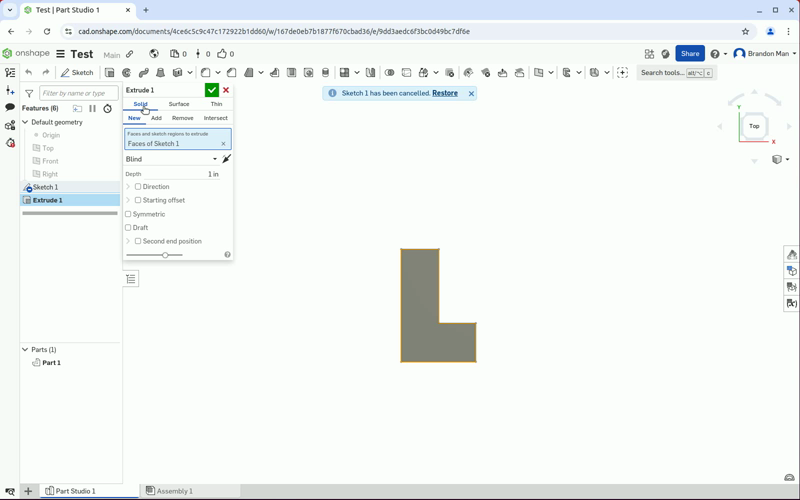
click(143, 106)
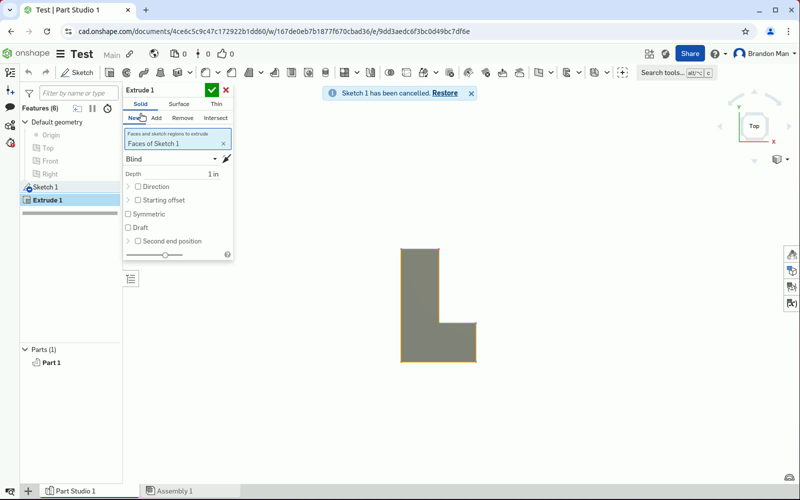
mouse_move(137, 120)
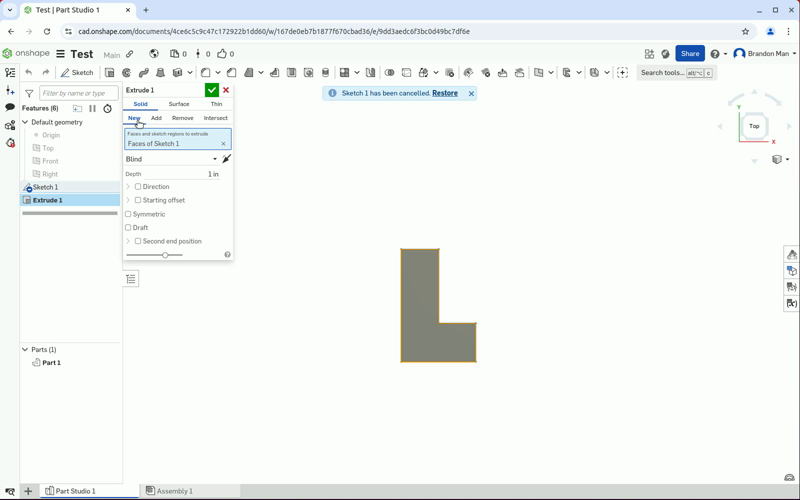
click(137, 120)
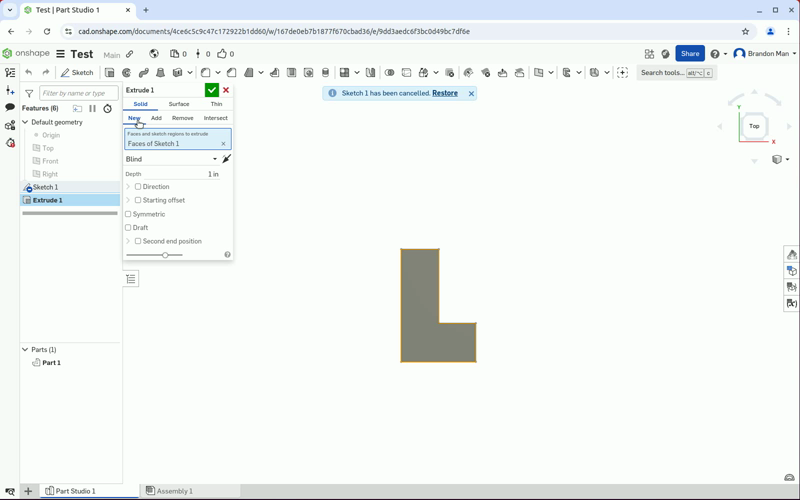
key(tab, 4)
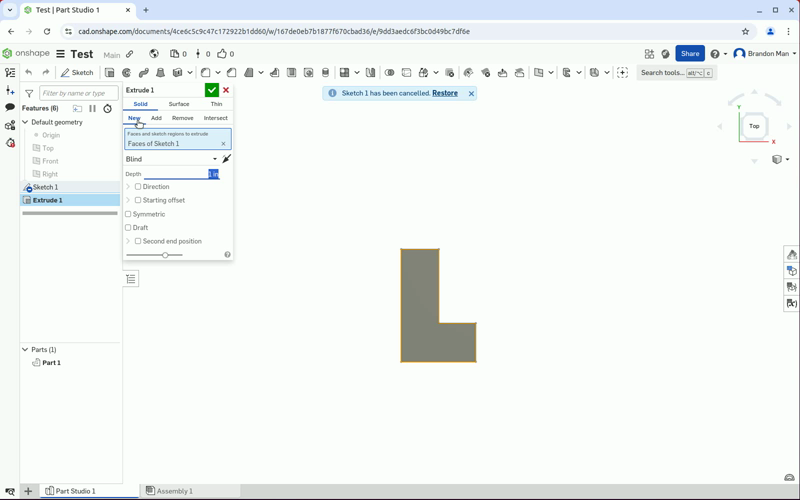
text(23.108)
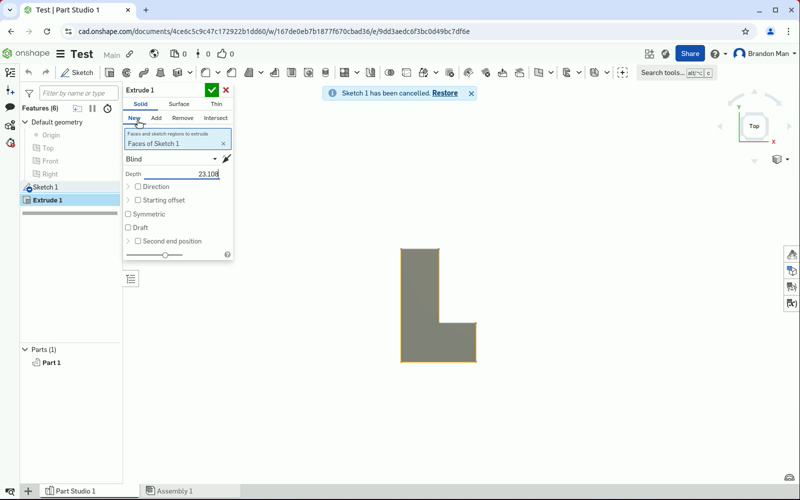
key(enter)
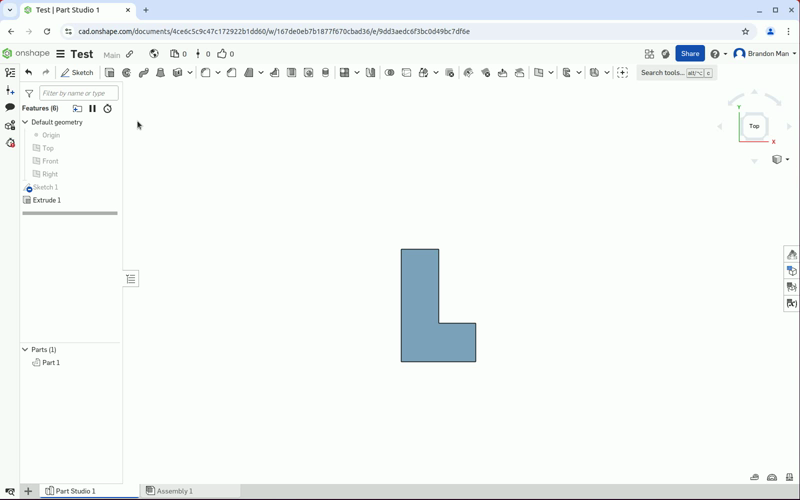
key(shift+h)
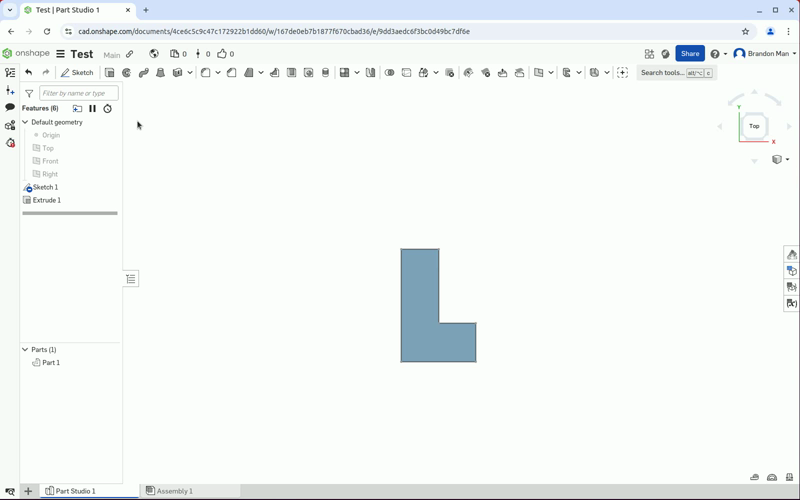
key(shift+h)
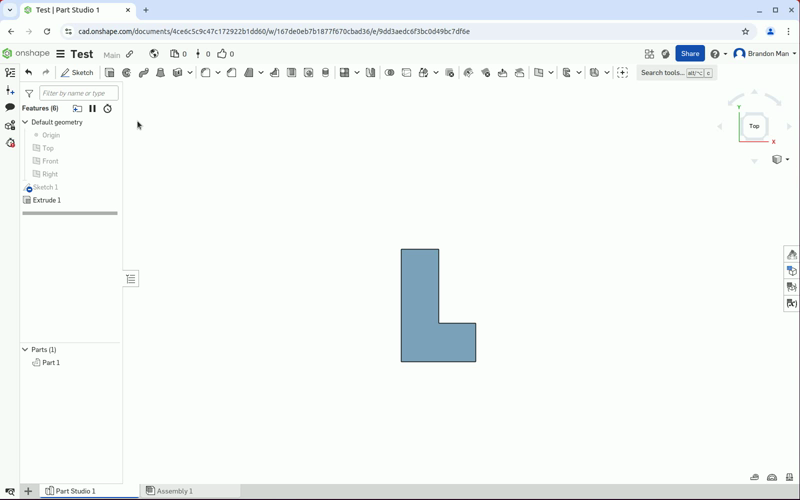
mouse_move(73, 189)
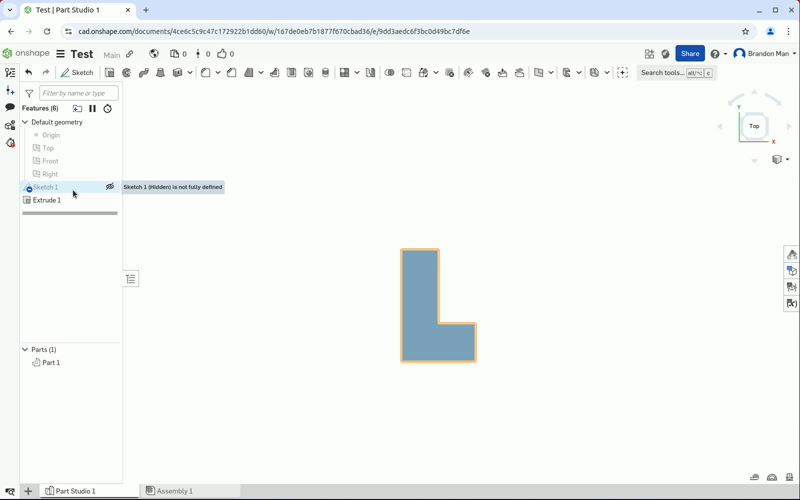
click(73, 189)
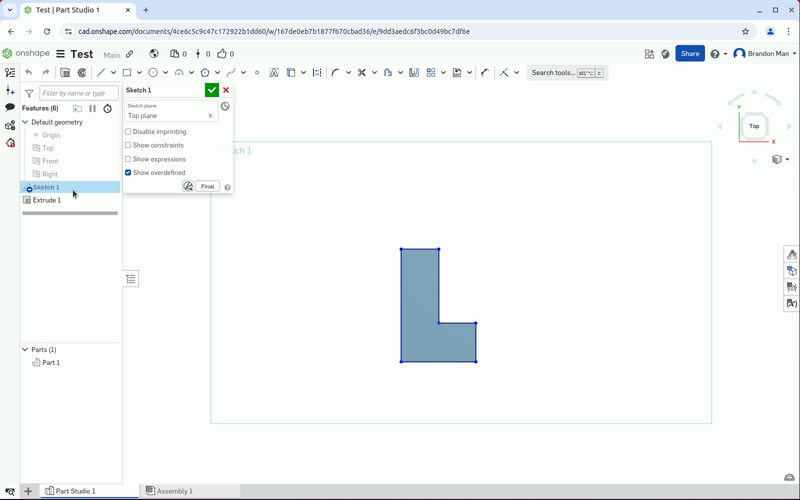
mouse_move(229, 92)
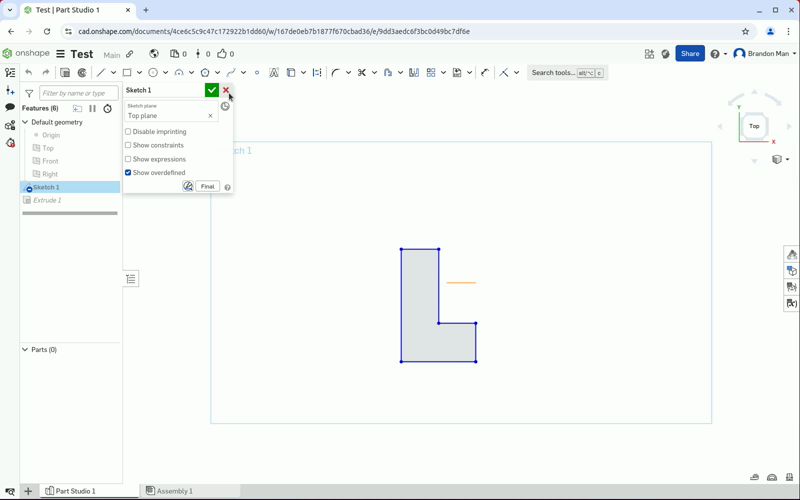
click(229, 92)
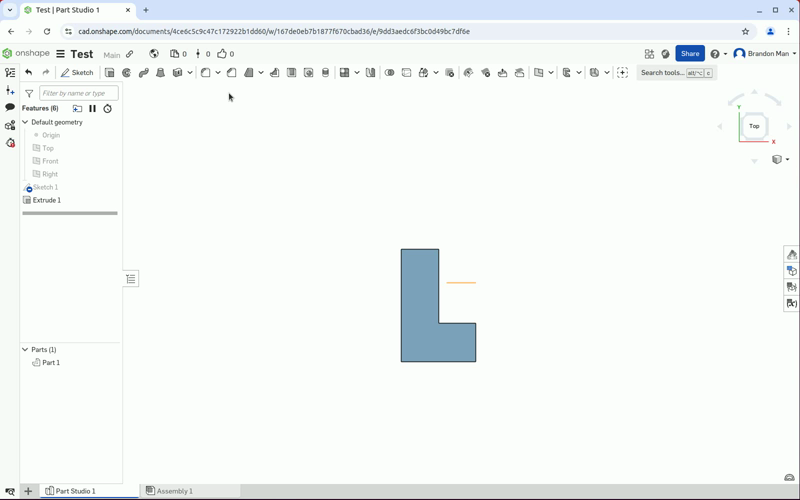
mouse_move(73, 352)
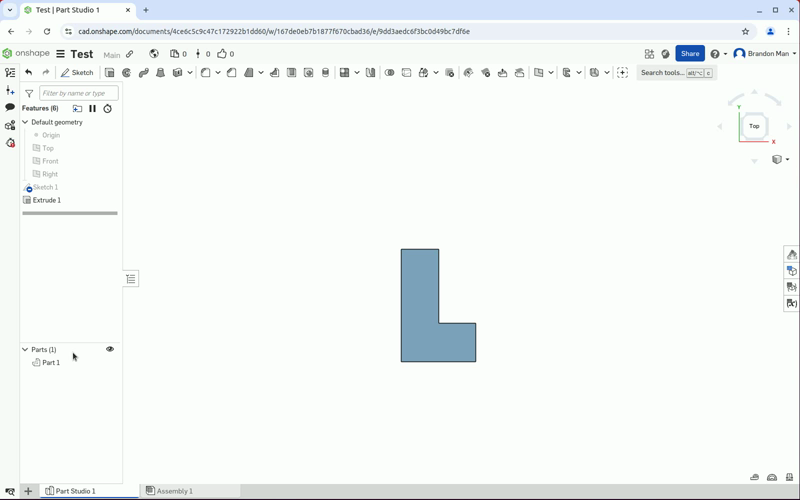
key(y)
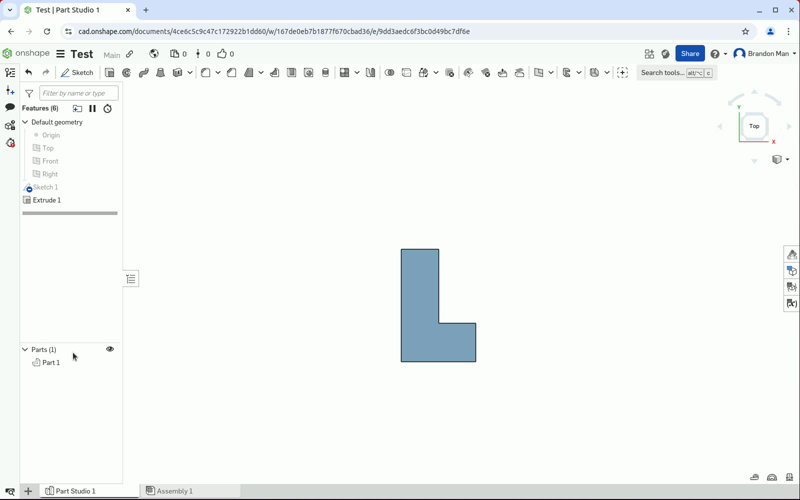
key(shift+p)
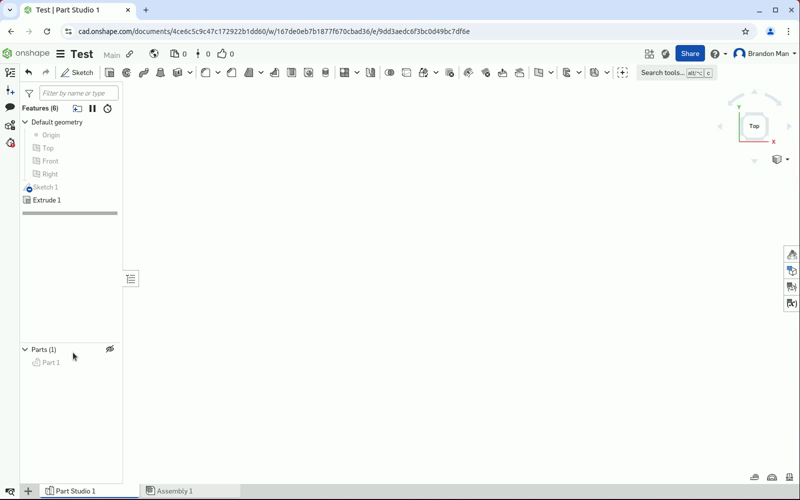
key(space)
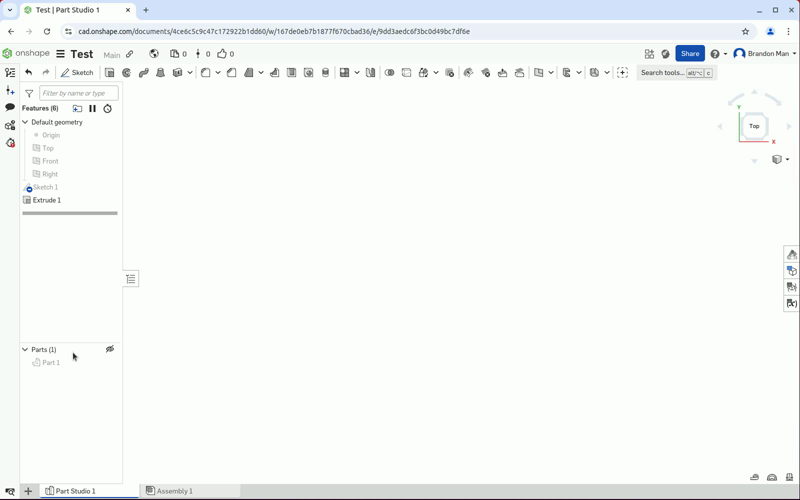
key_down(shift)
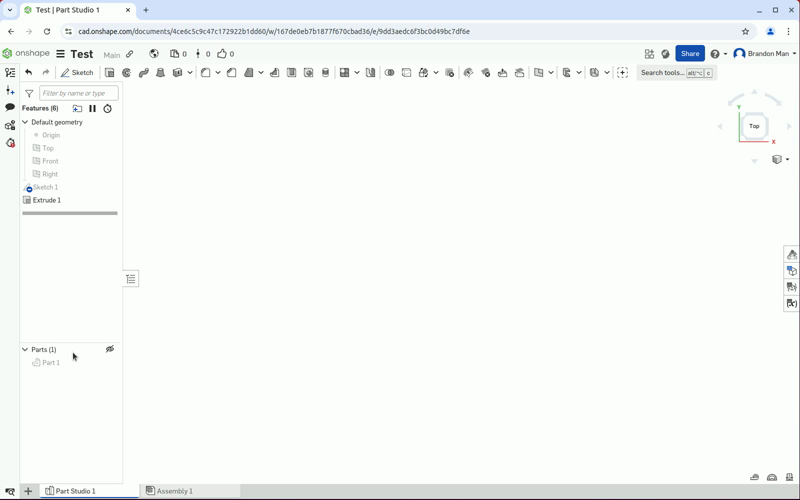
key(up)
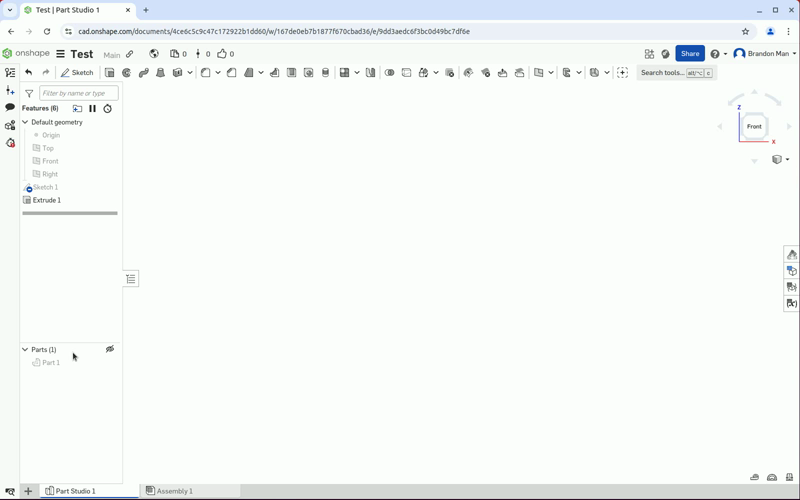
key_up(shift)
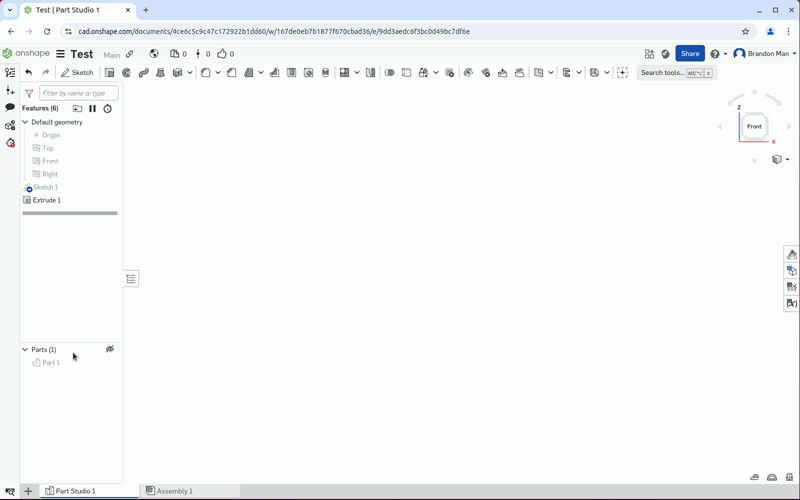
key(space)
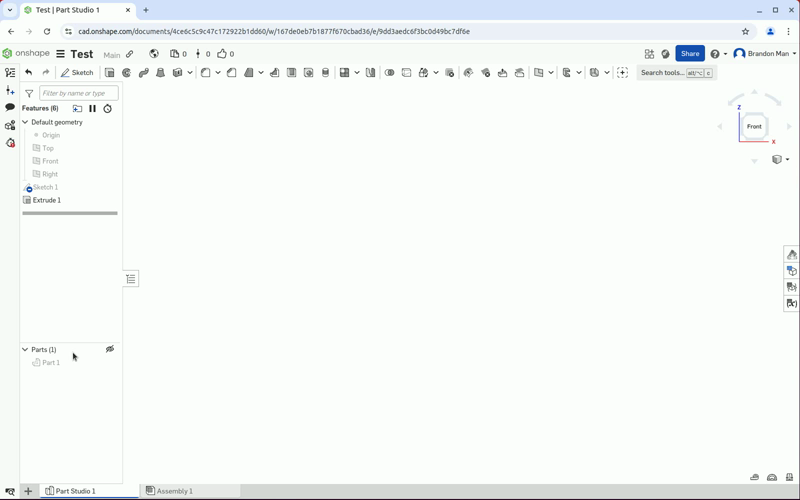
key_down(shift)
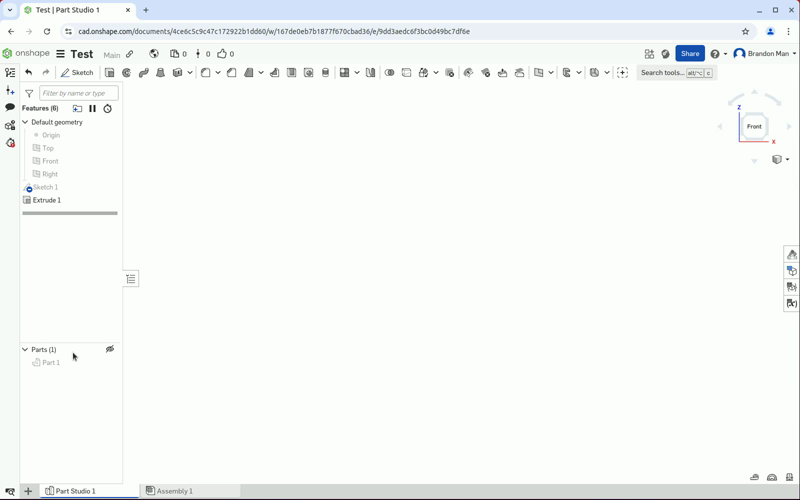
key(left)
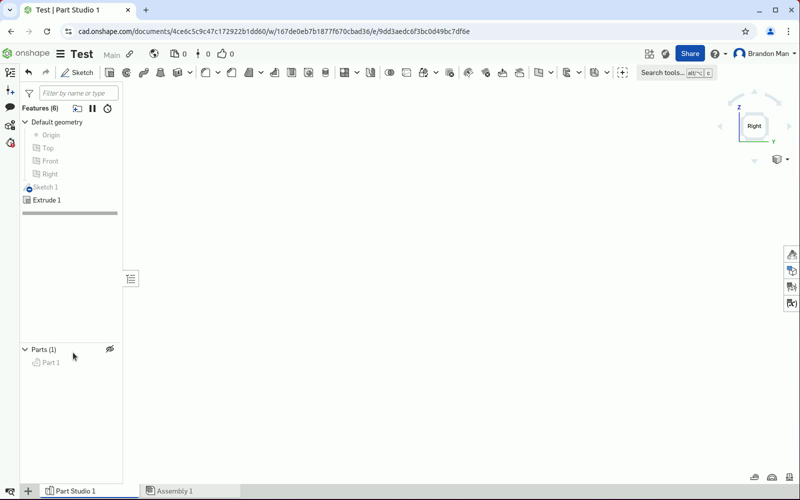
key_up(shift)
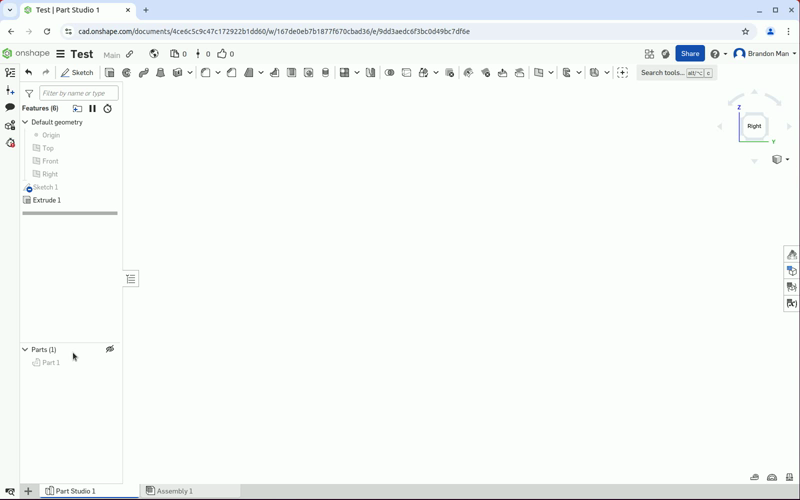
mouse_move(73, 352)
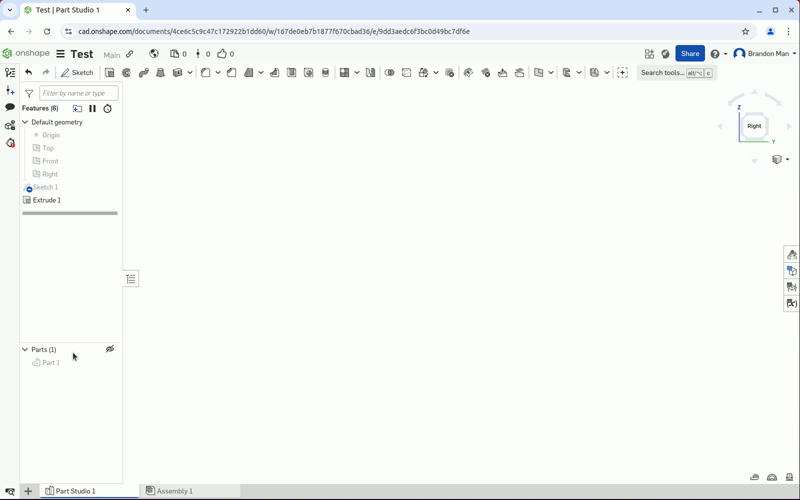
key(shift+y)
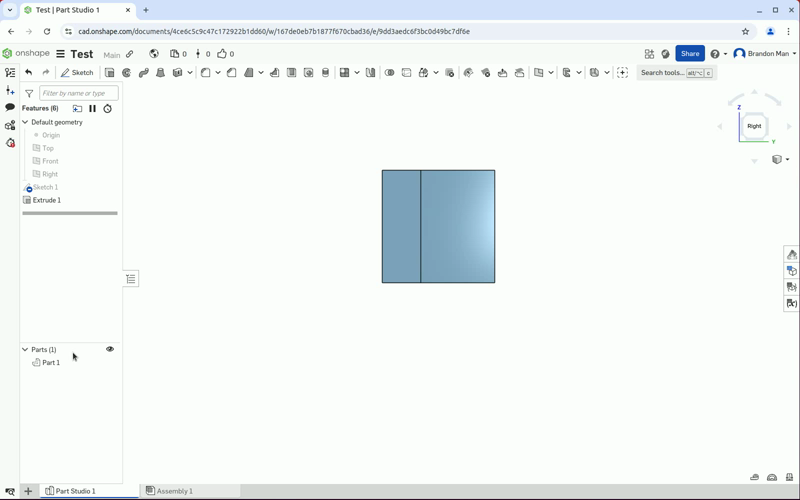
mouse_move(541, 75)
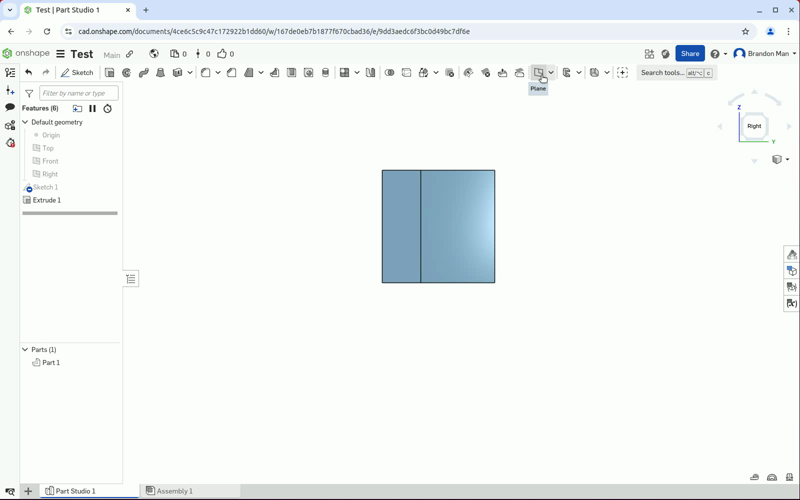
click(541, 75)
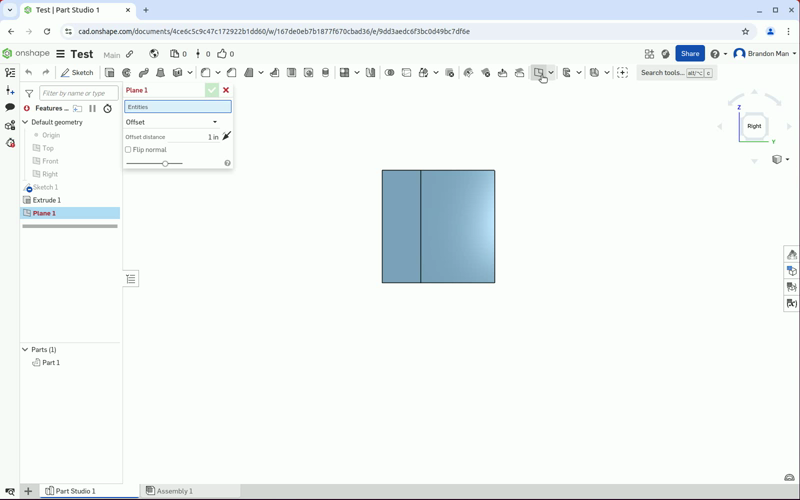
mouse_move(73, 176)
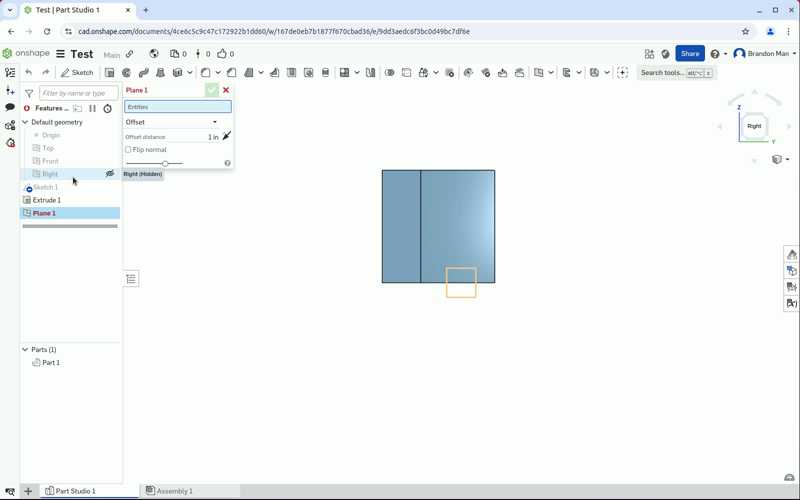
click(73, 176)
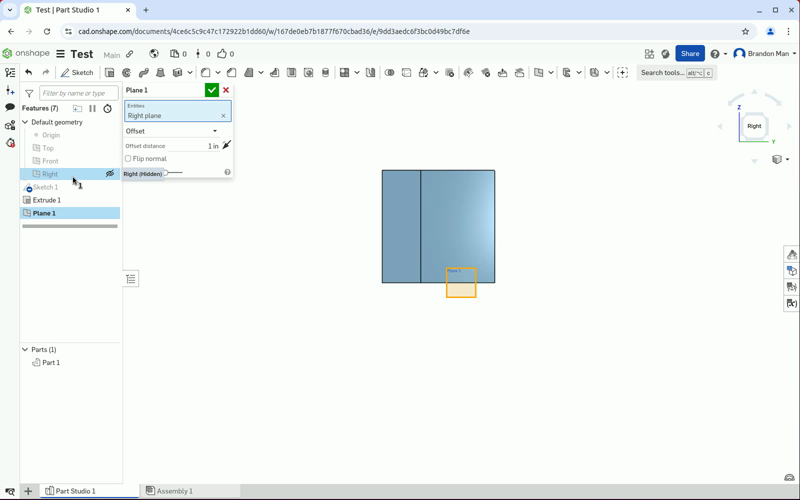
key(tab, 2)
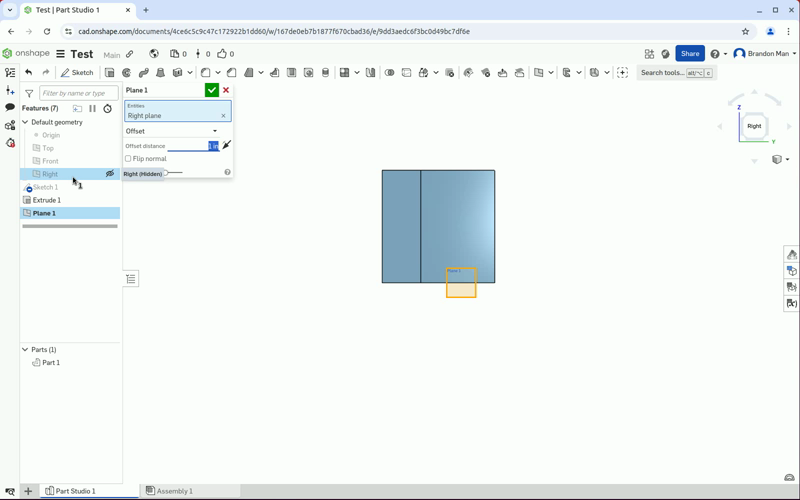
text(4.56)
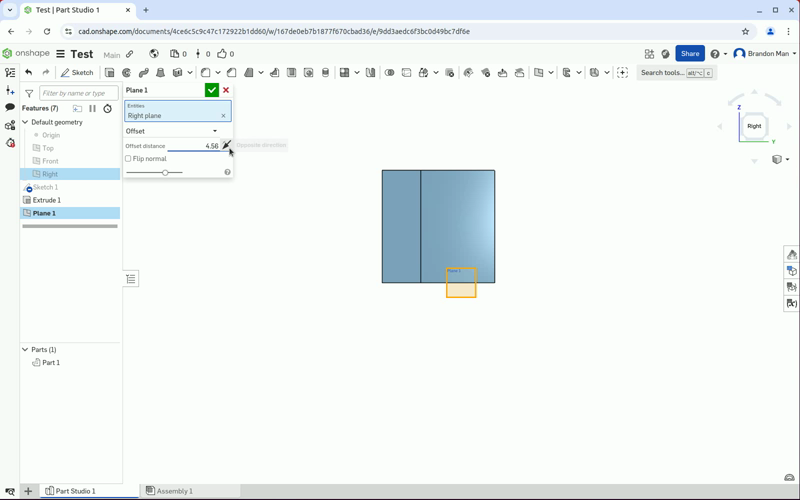
mouse_move(229, 147)
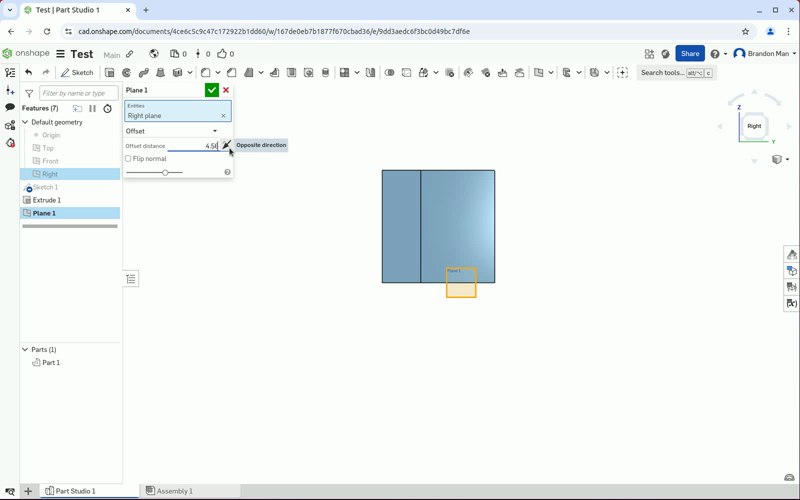
click(229, 147)
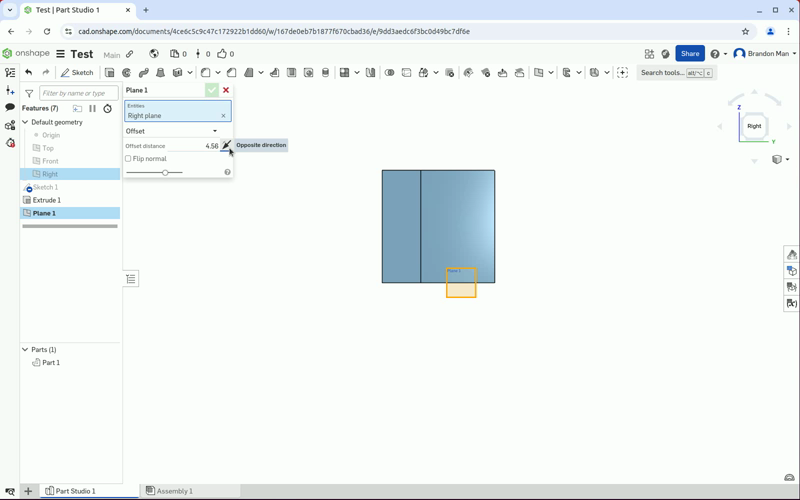
key(enter, 2)
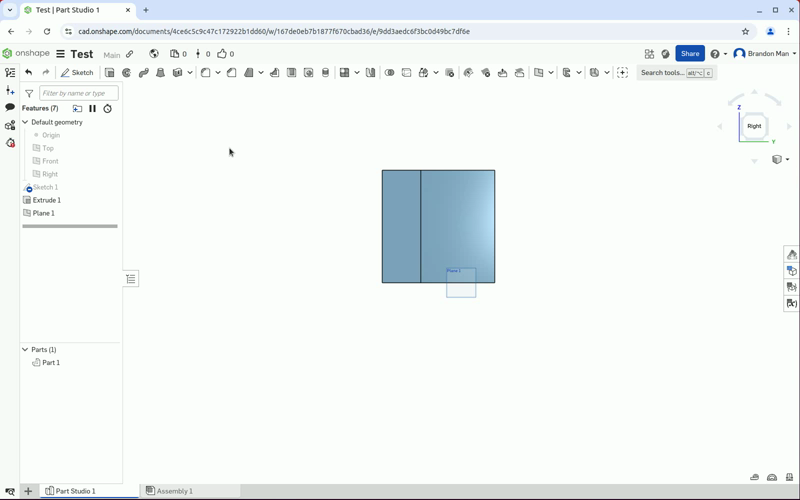
key(shift+s)
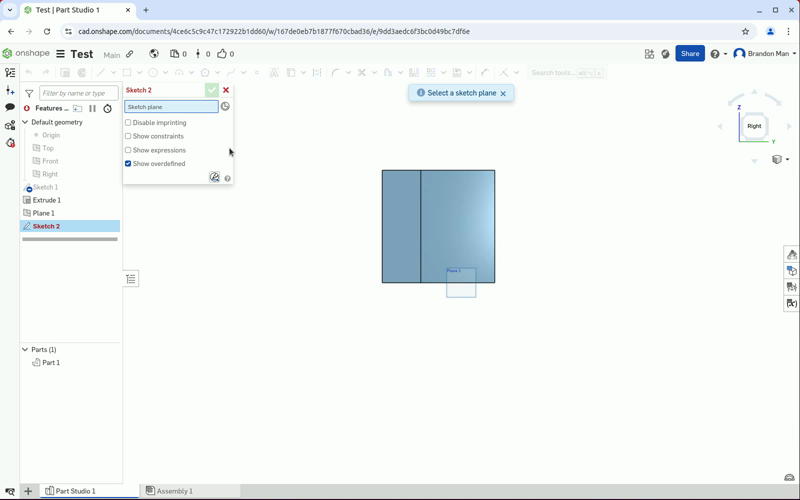
mouse_move(73, 215)
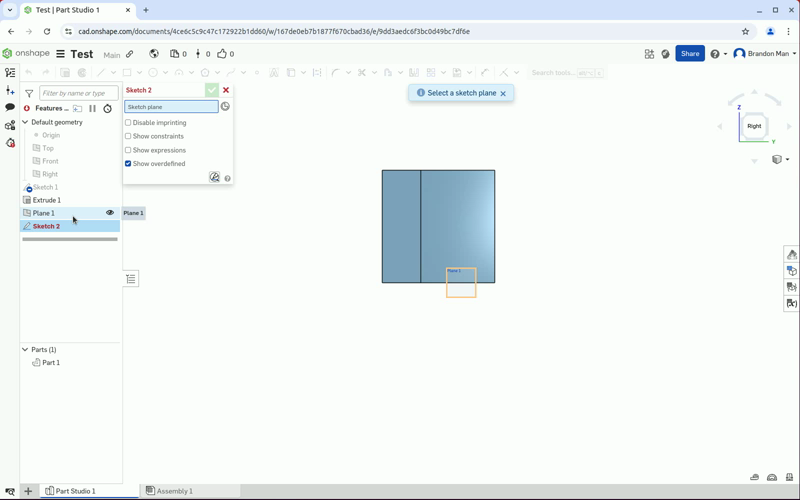
click(73, 215)
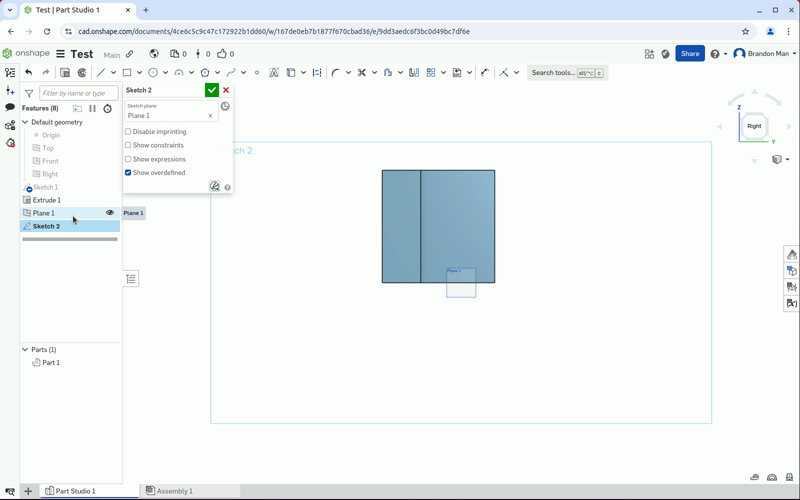
mouse_move(73, 352)
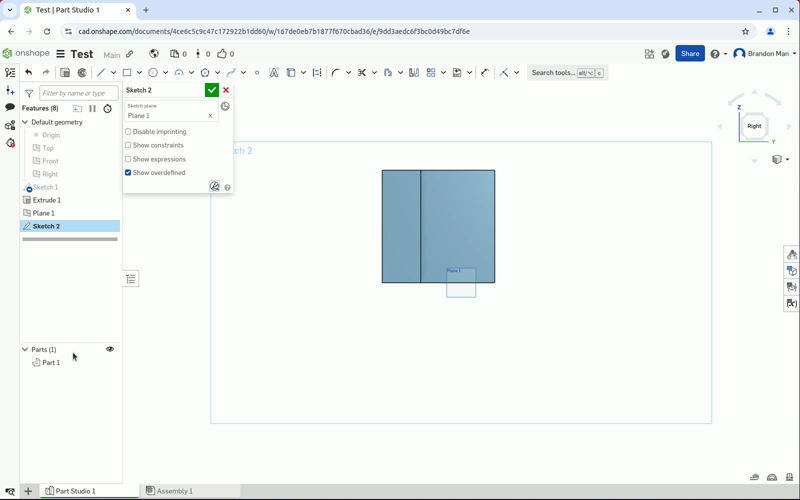
key(y)
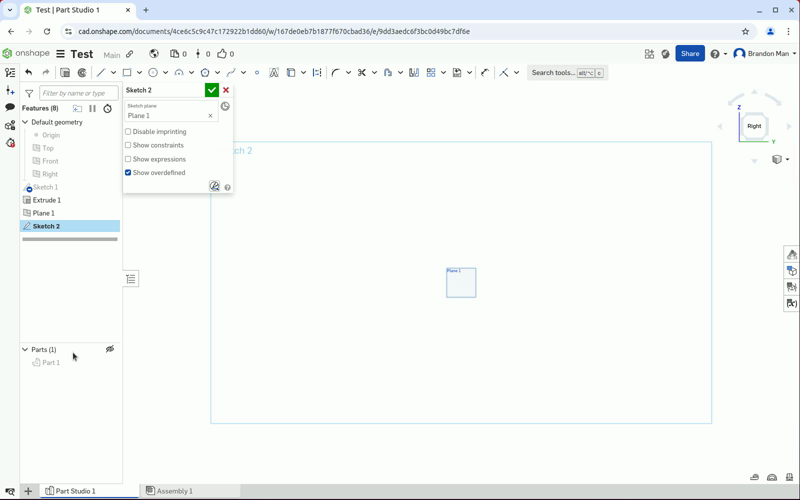
key(c)
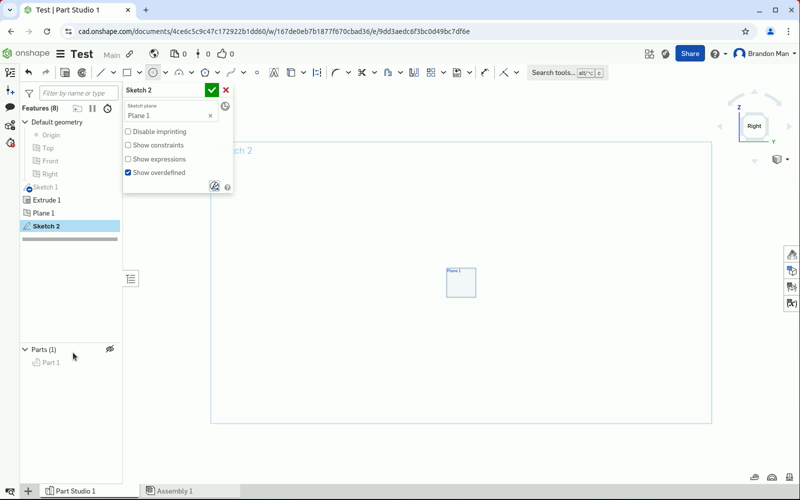
key_down(shift)
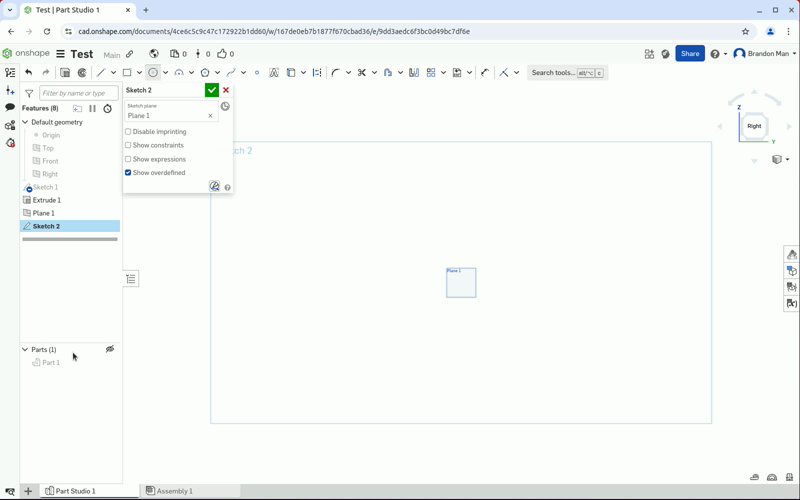
mouse_move(457, 226)
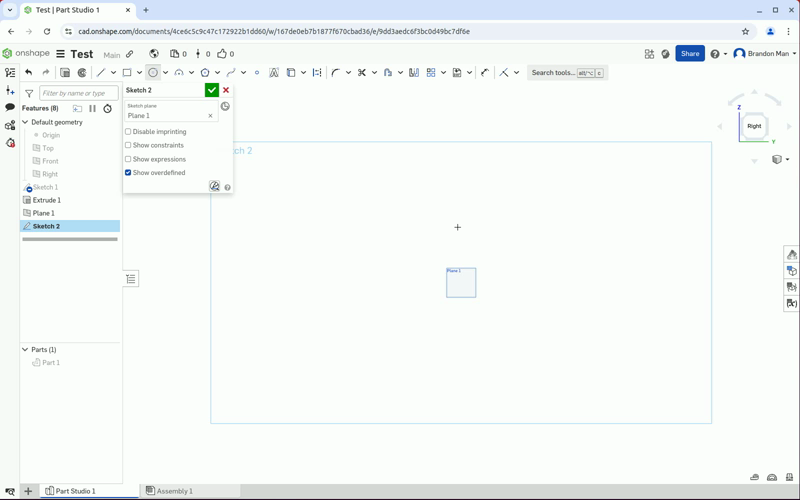
click(457, 226)
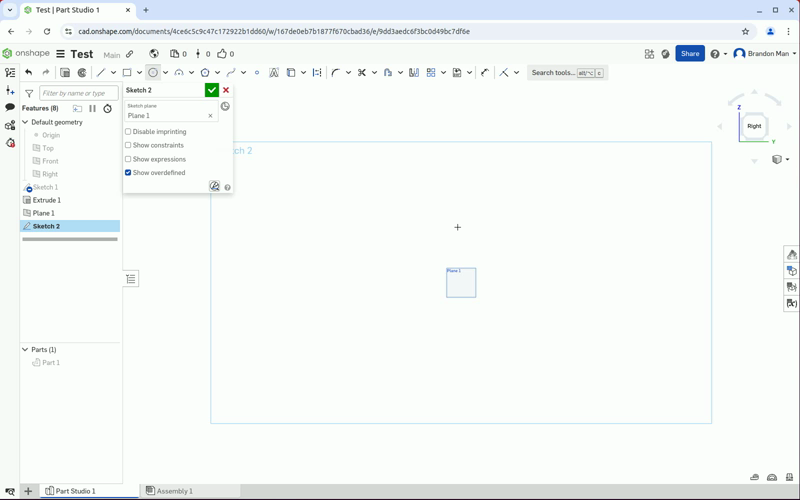
key_up(shift)
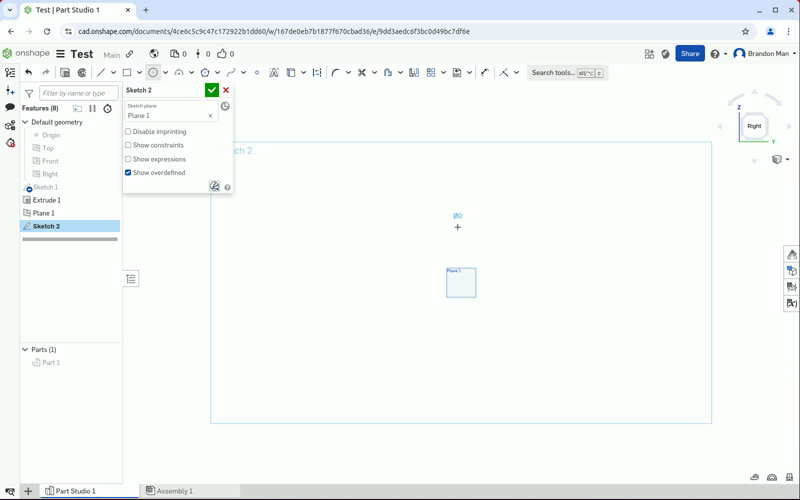
mouse_move(486, 226)
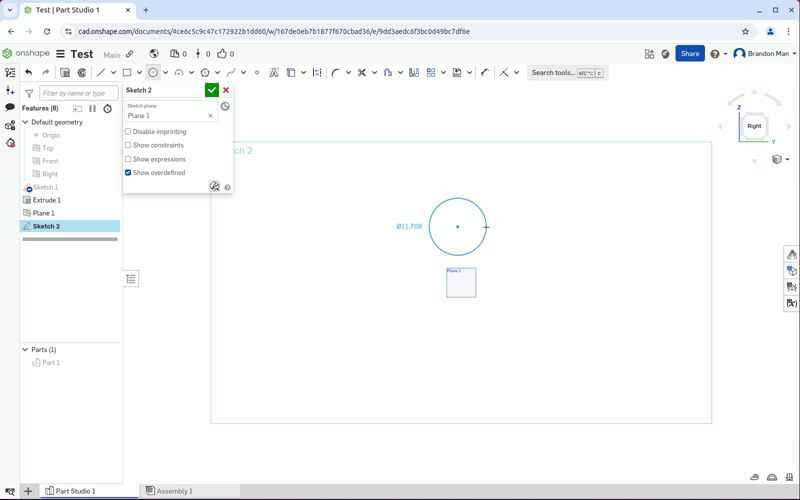
click(486, 226)
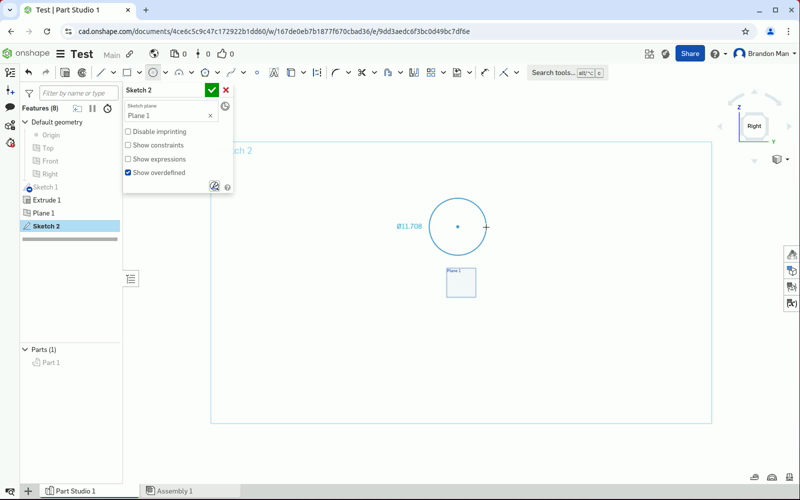
key(esc)
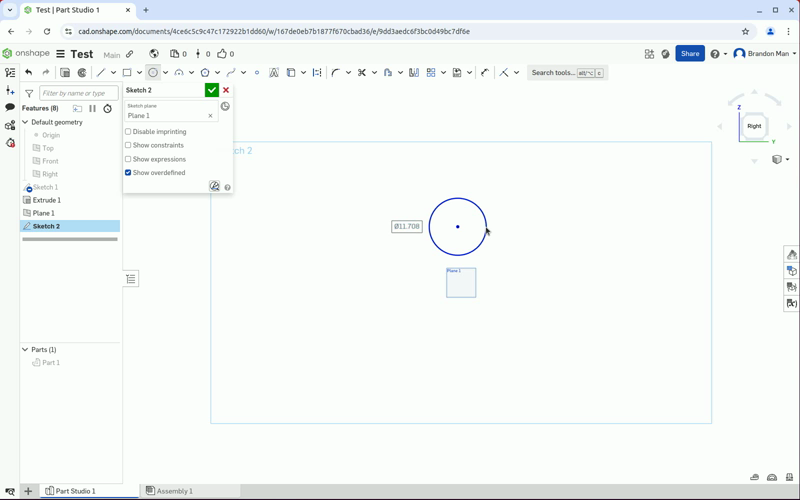
mouse_move(448, 210)
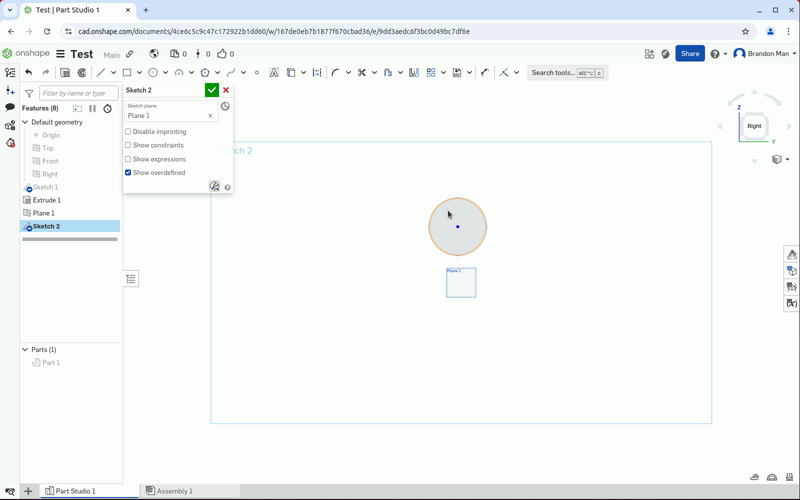
click(448, 210)
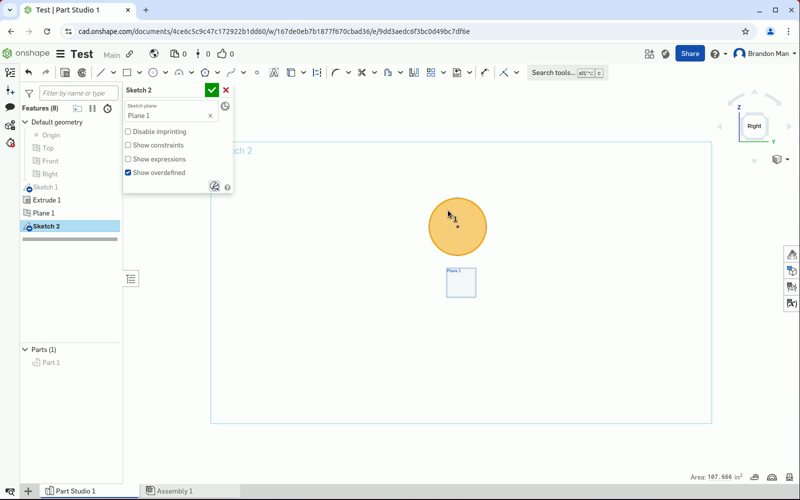
mouse_move(73, 352)
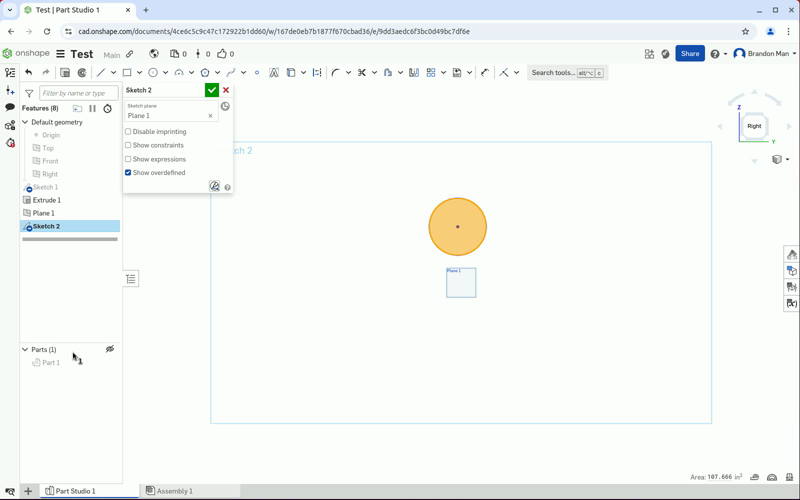
key(shift+y)
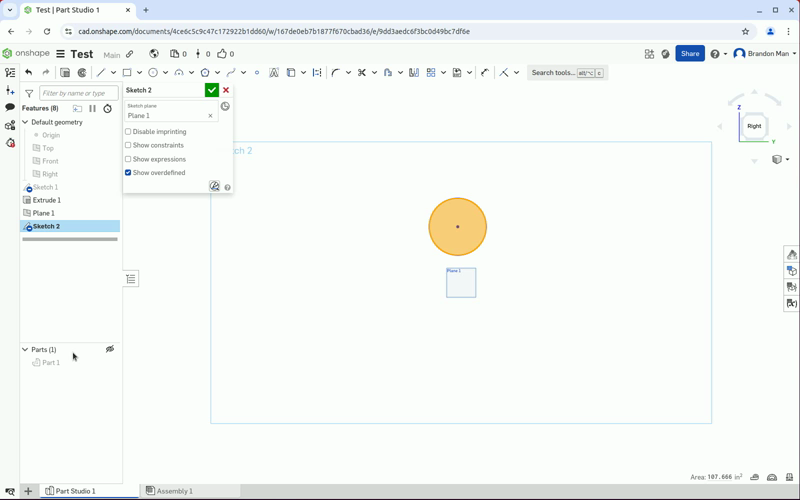
key(shift+e)
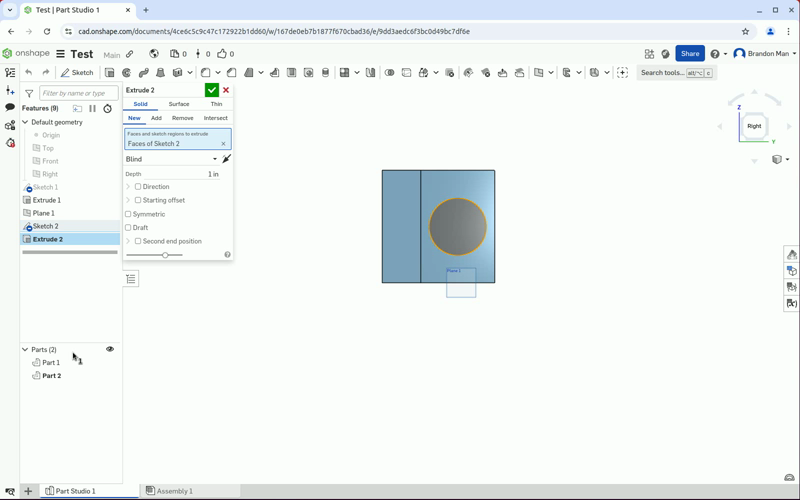
mouse_move(143, 106)
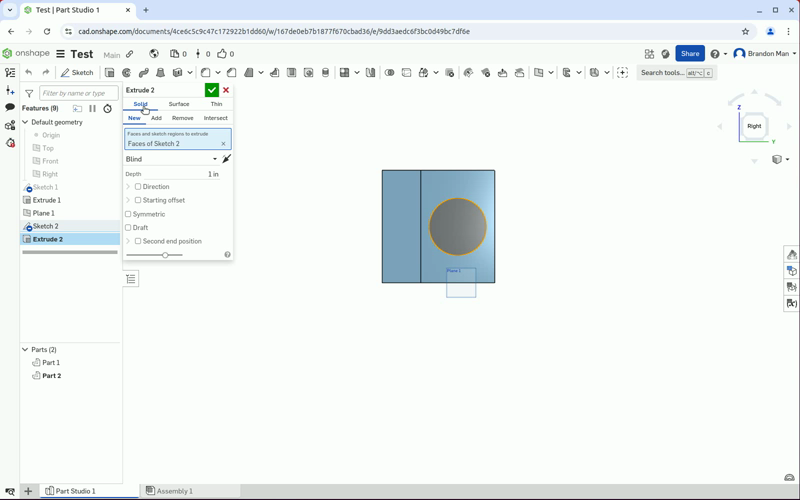
click(143, 106)
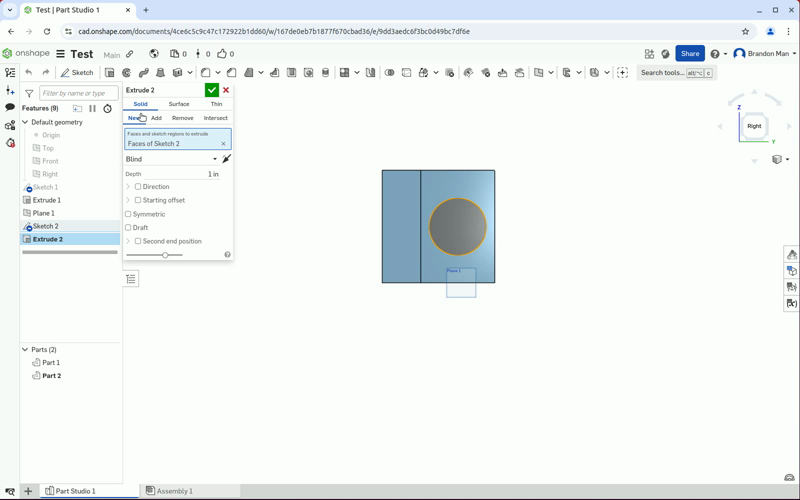
mouse_move(137, 120)
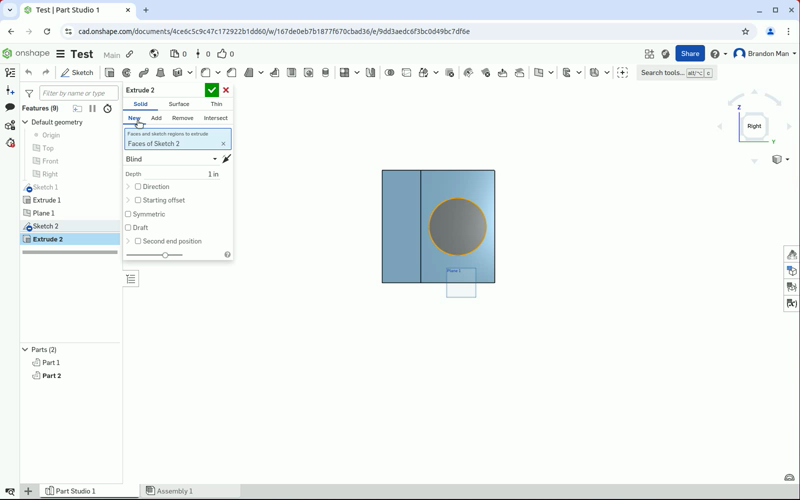
click(137, 120)
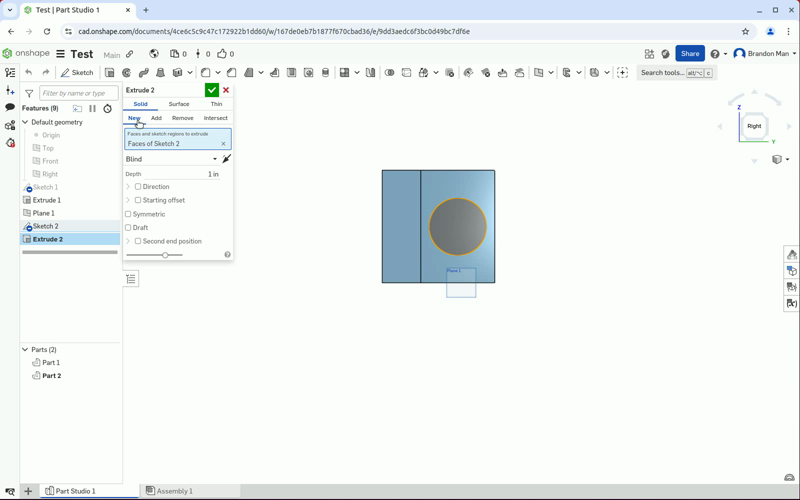
key(tab, 4)
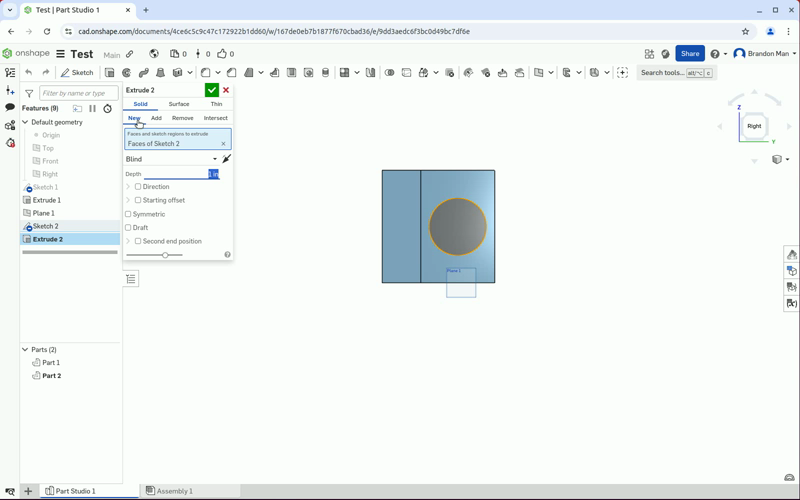
text(19.257)
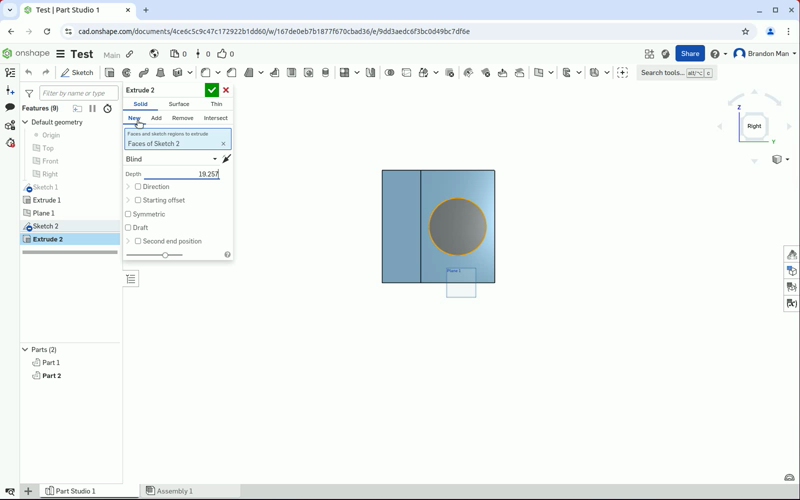
key(enter)
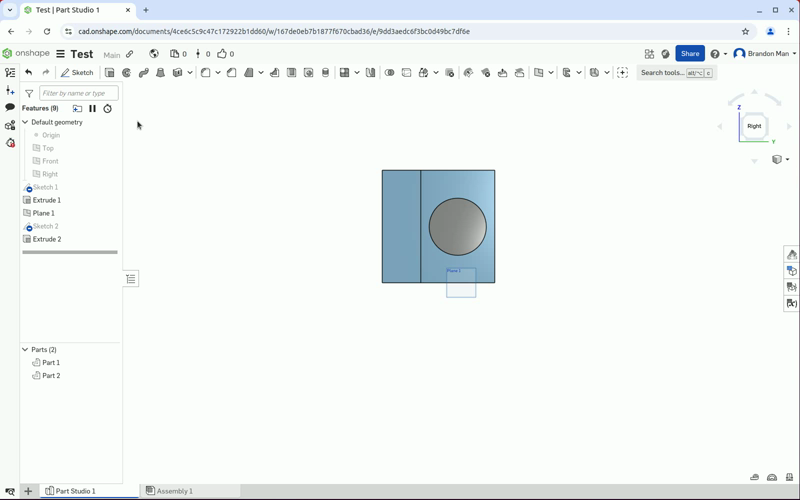
key(shift+h)
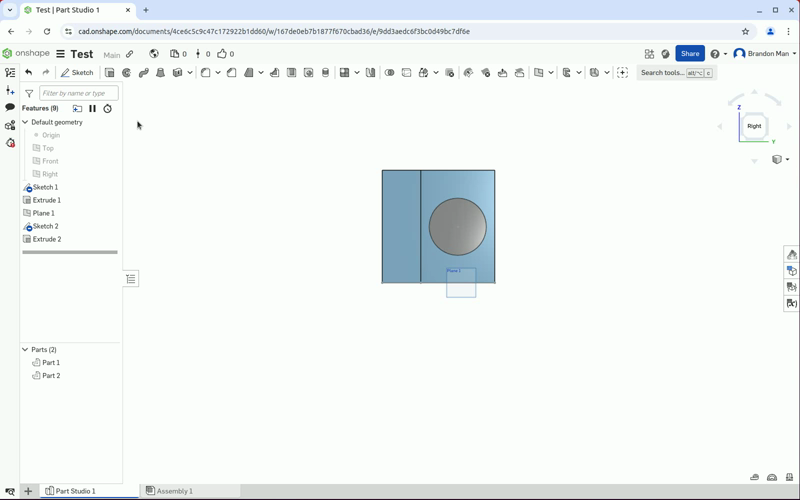
key(shift+h)
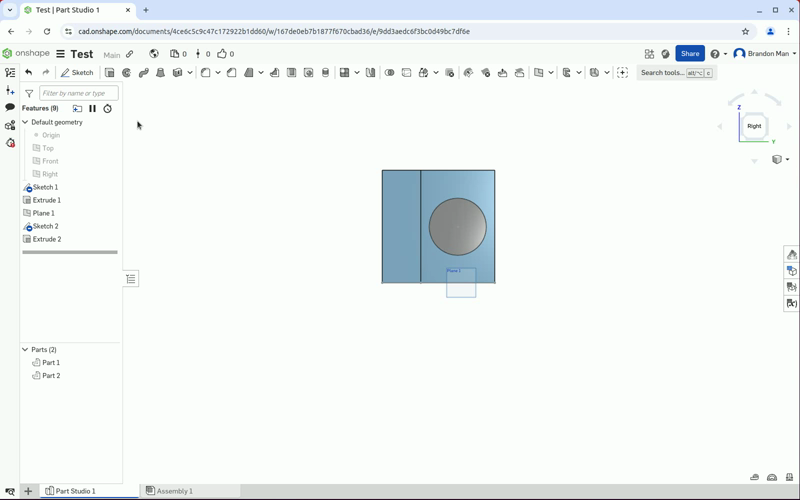
key(shift+7)
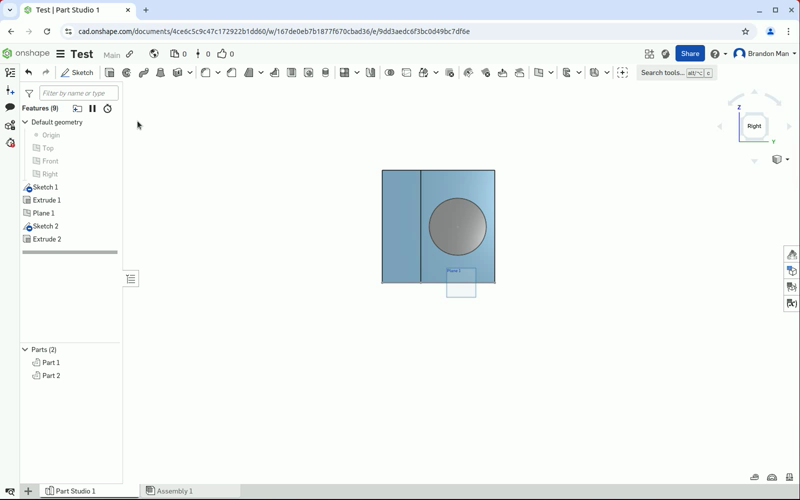
key(right, 2)
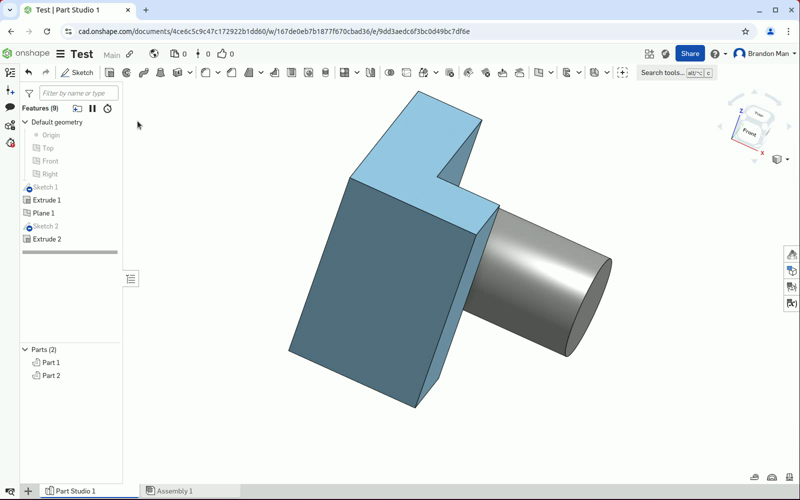
key(down, 2)
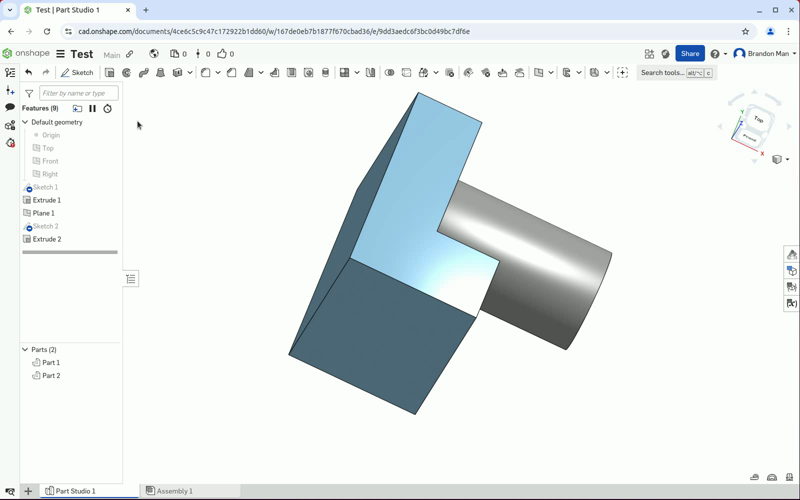
key(up, 2)
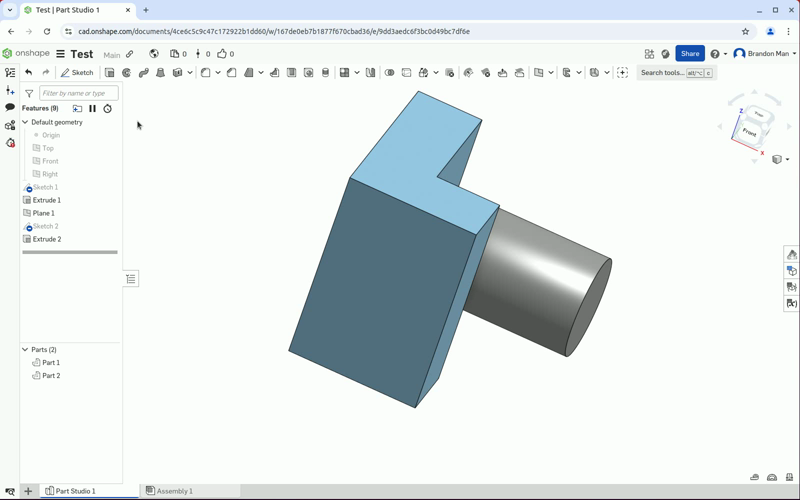
key(left, 2)
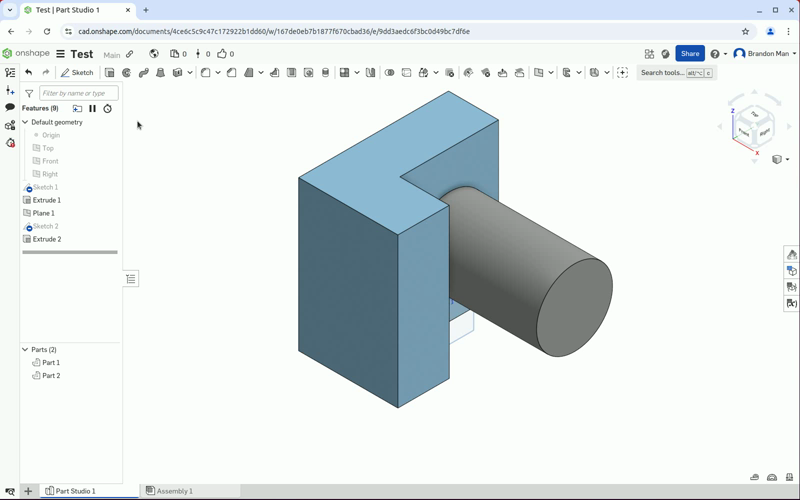
mouse_move(73, 189)
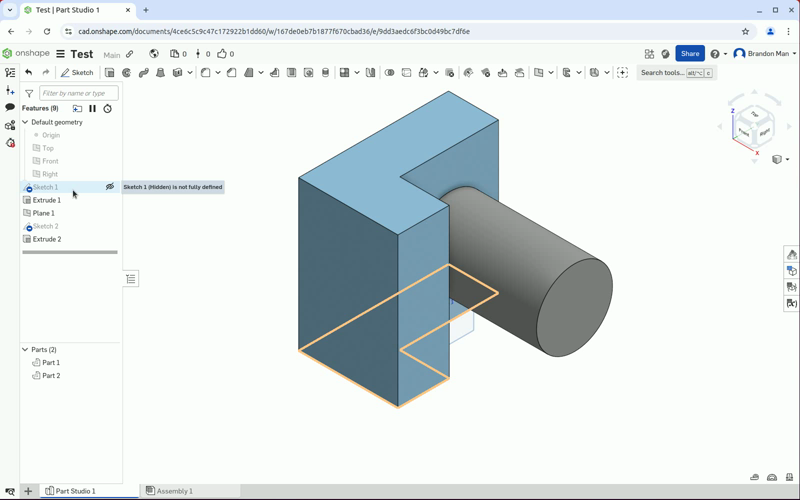
click(73, 189)